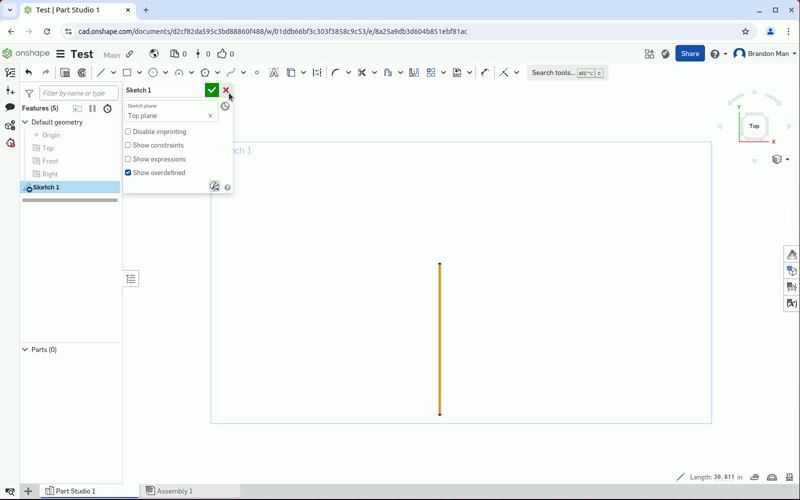
key(shift+h)
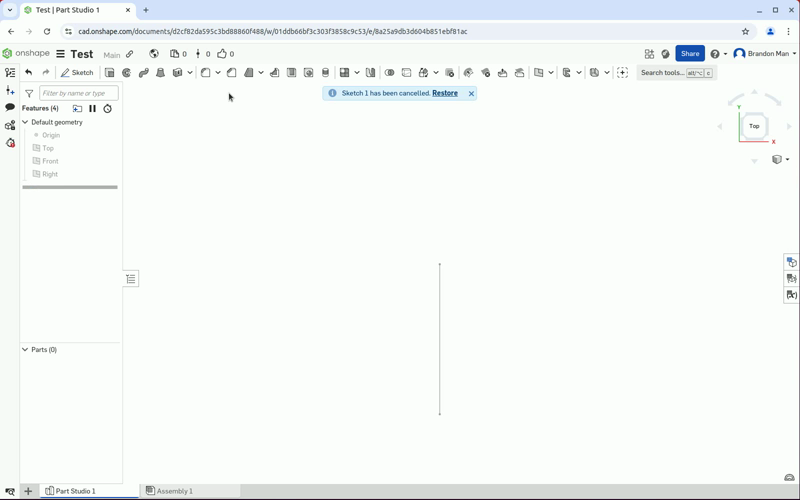
mouse_move(73, 352)
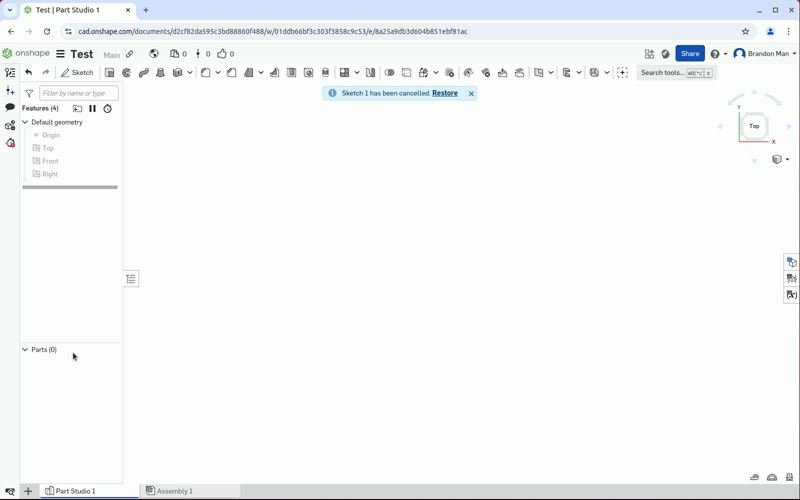
key(y)
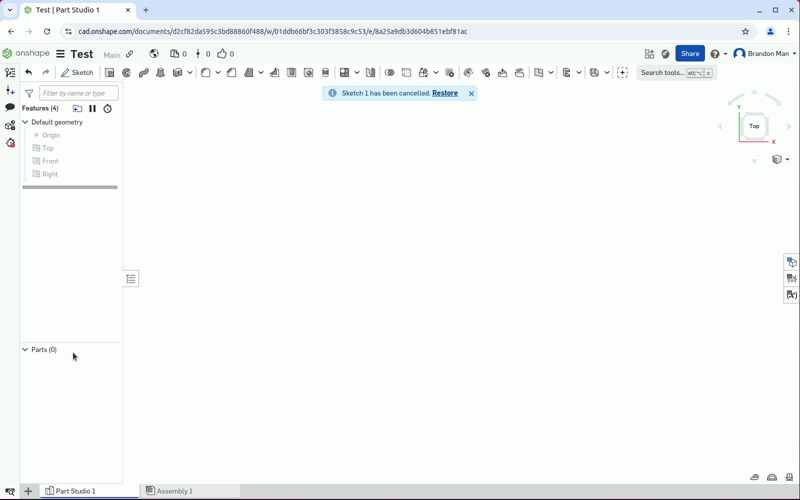
key(shift+p)
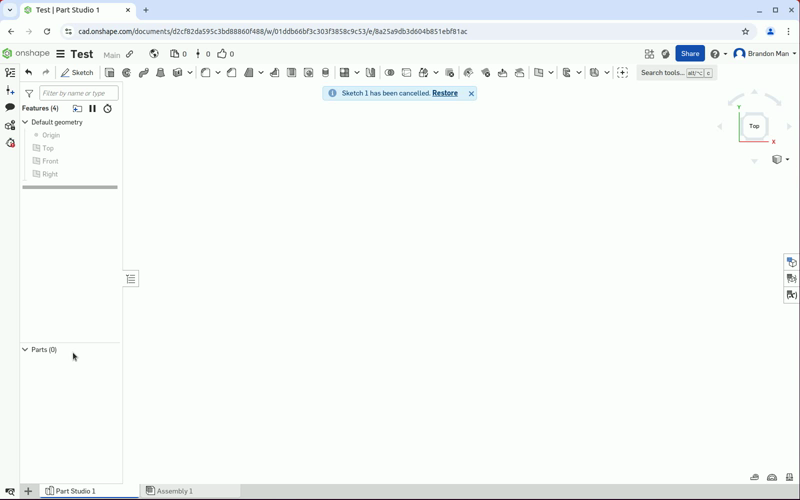
key(space)
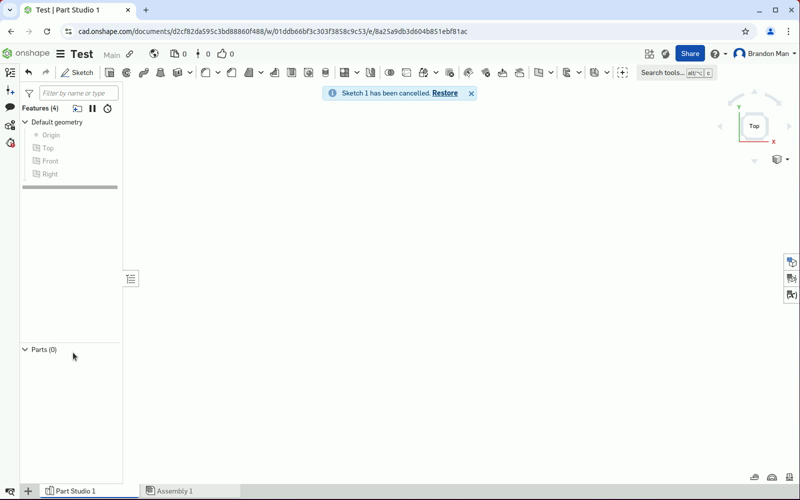
key_down(shift)
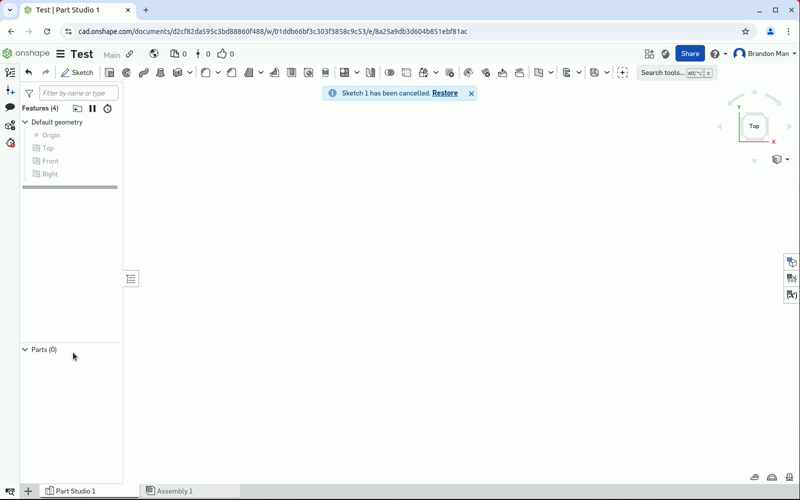
key(up)
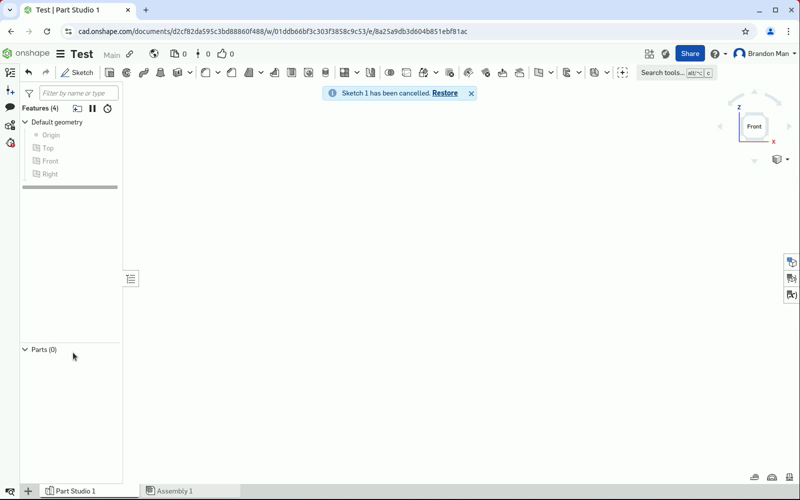
key_up(shift)
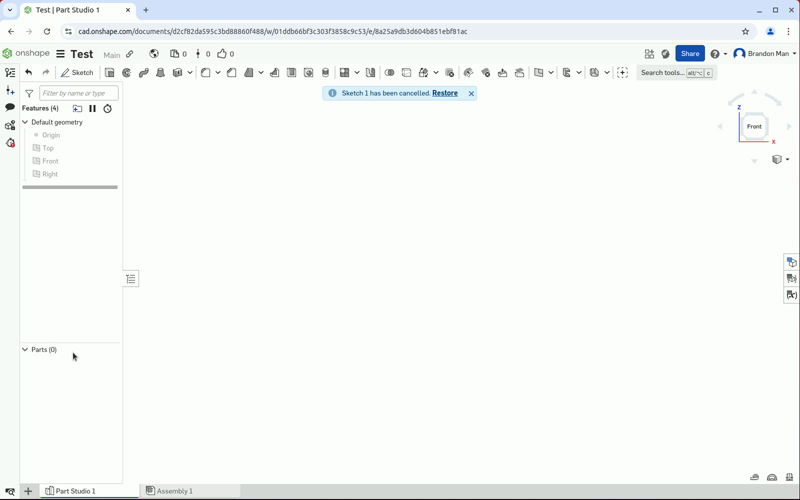
mouse_move(73, 352)
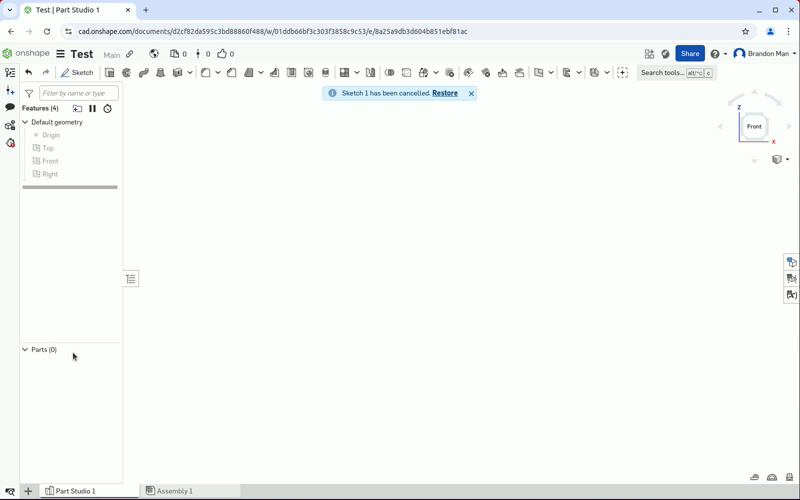
key(shift+y)
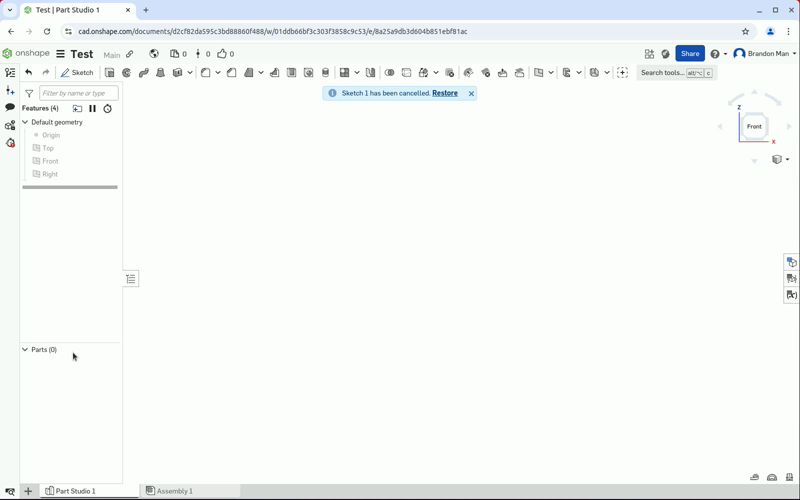
key(shift+s)
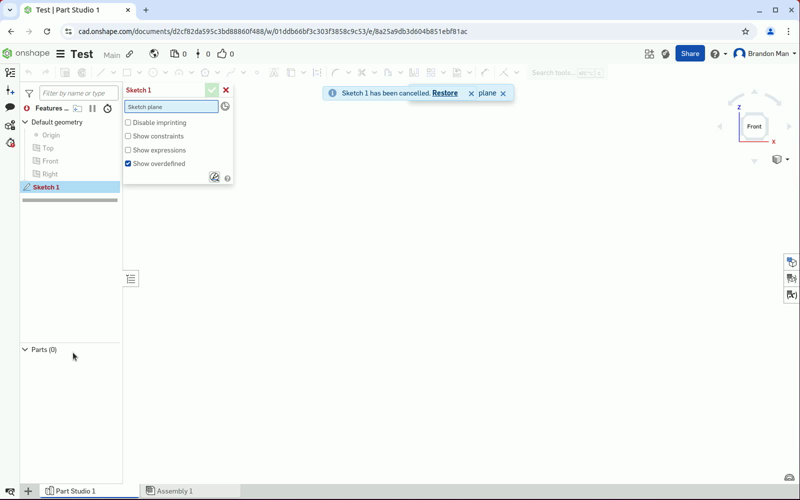
mouse_move(73, 163)
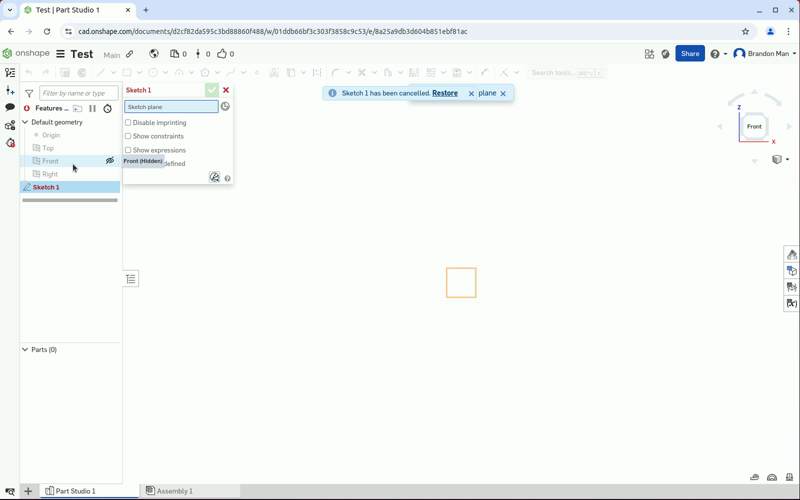
click(73, 163)
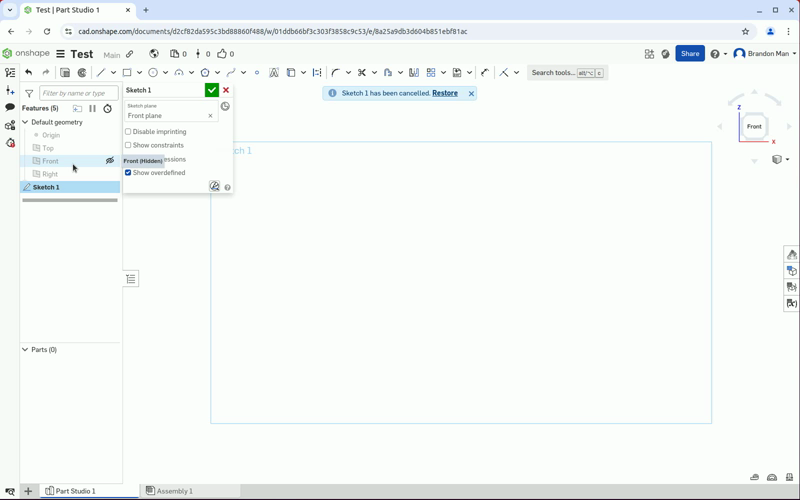
mouse_move(73, 352)
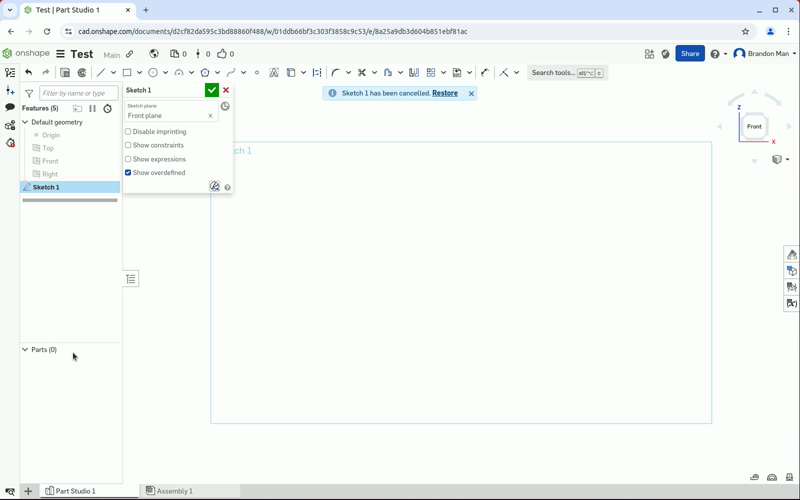
key(y)
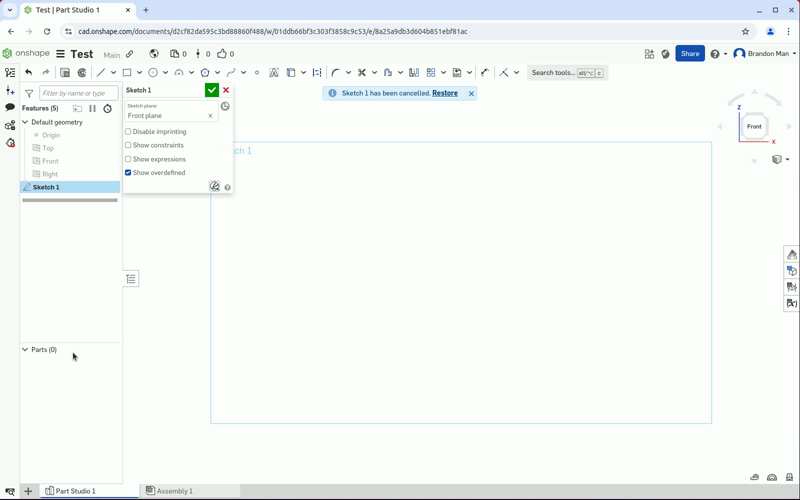
key(l)
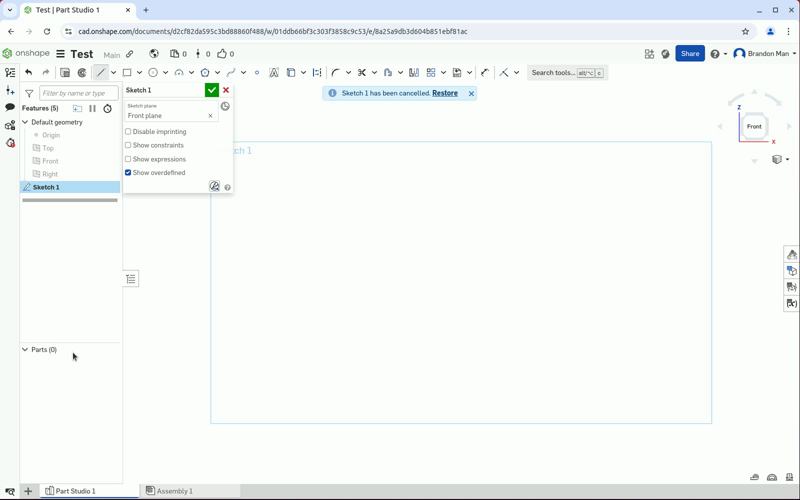
key_down(shift)
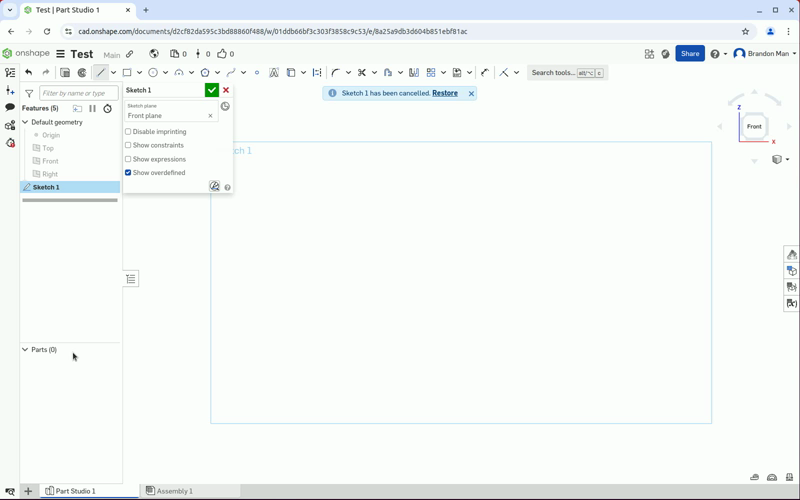
mouse_move(348, 357)
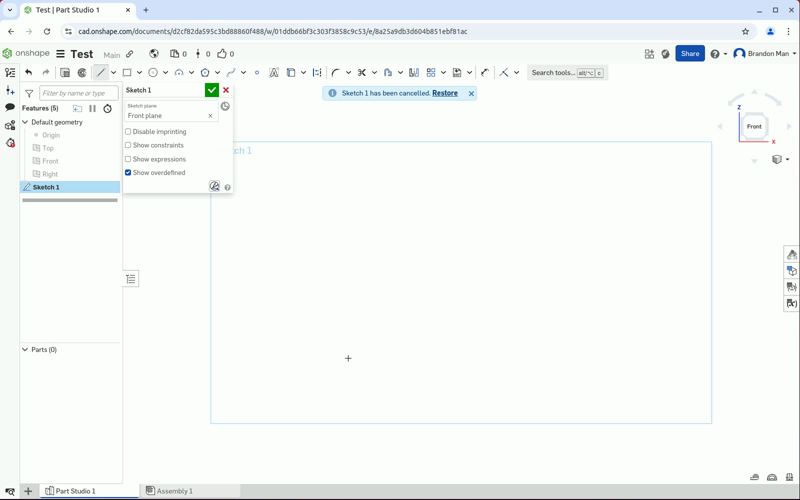
click(348, 357)
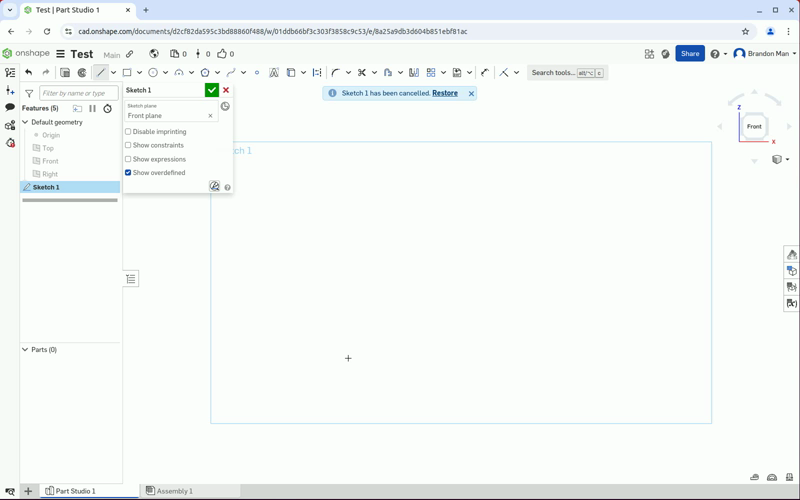
key_up(shift)
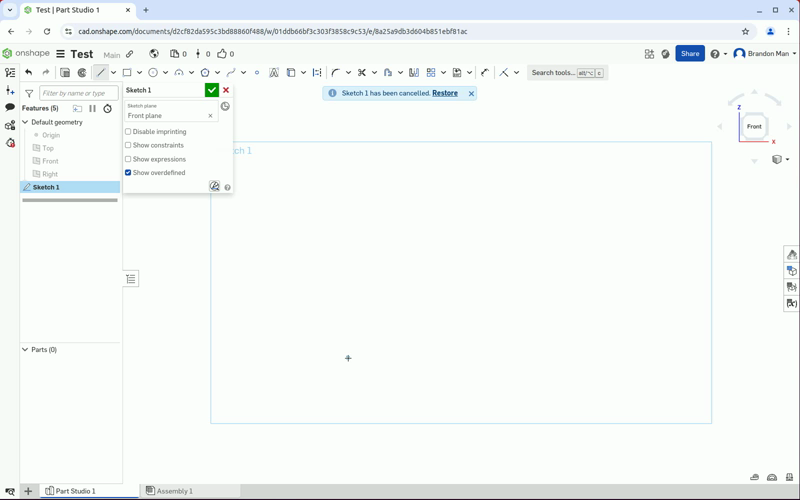
key_down(shift)
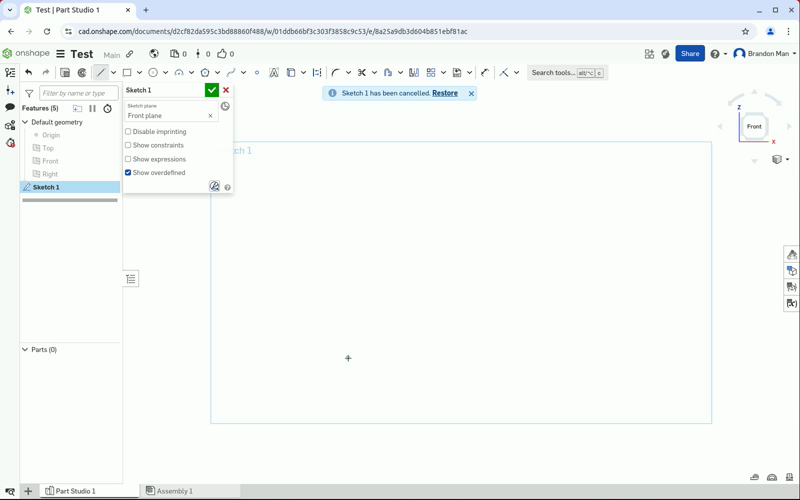
mouse_move(572, 357)
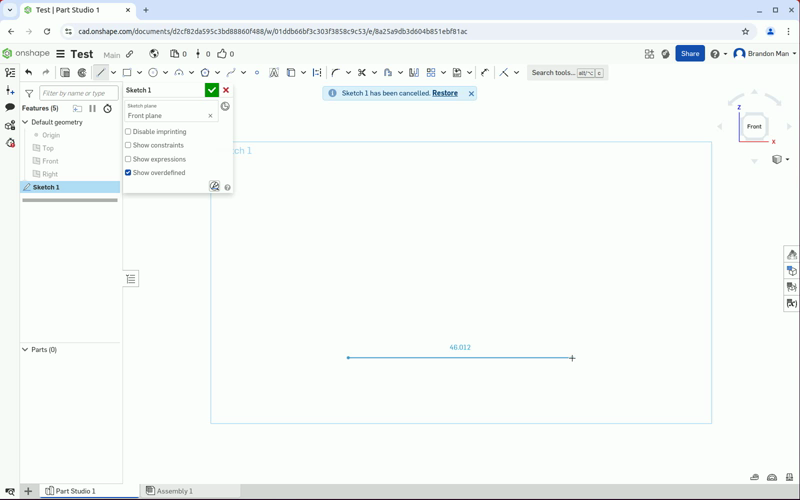
click(572, 357)
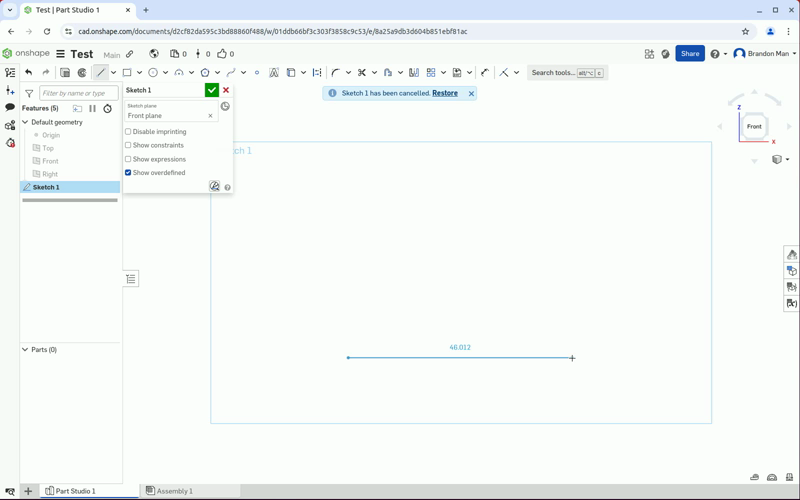
key_up(shift)
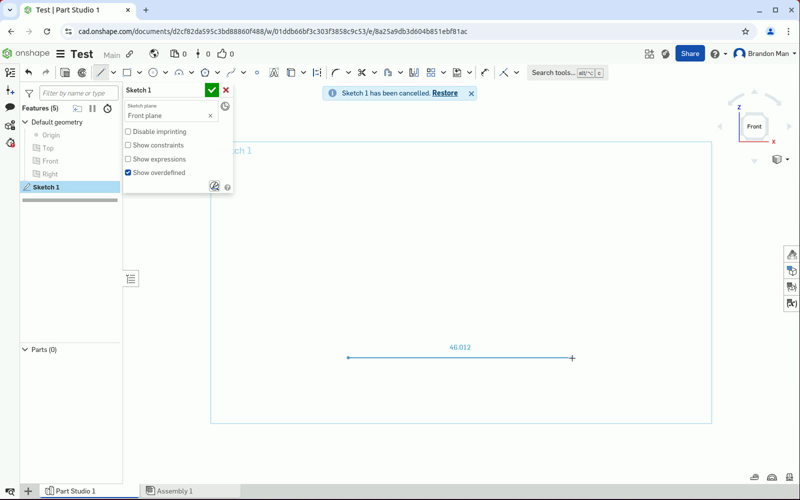
key_down(shift)
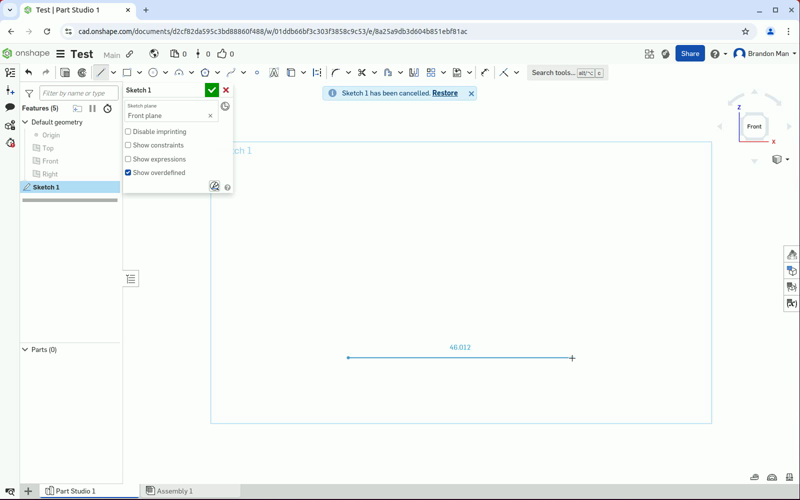
mouse_move(572, 209)
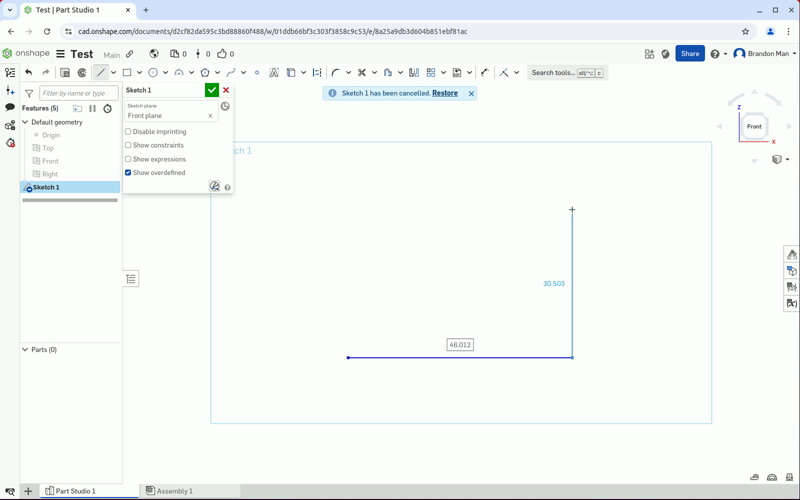
click(572, 209)
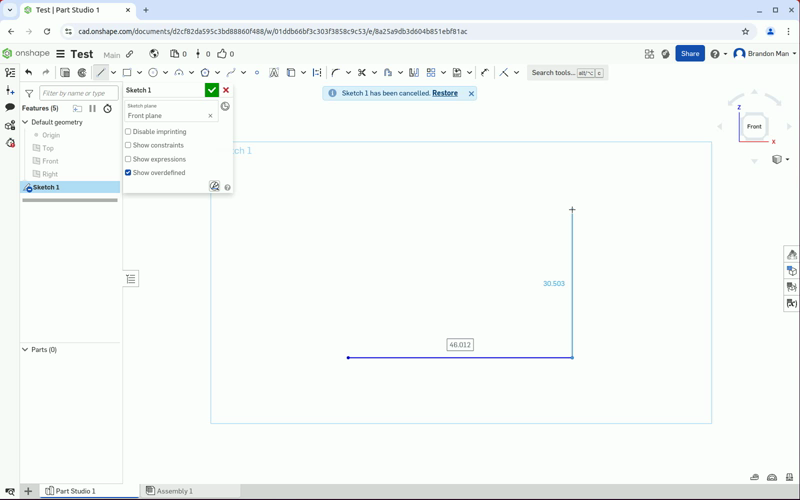
key_up(shift)
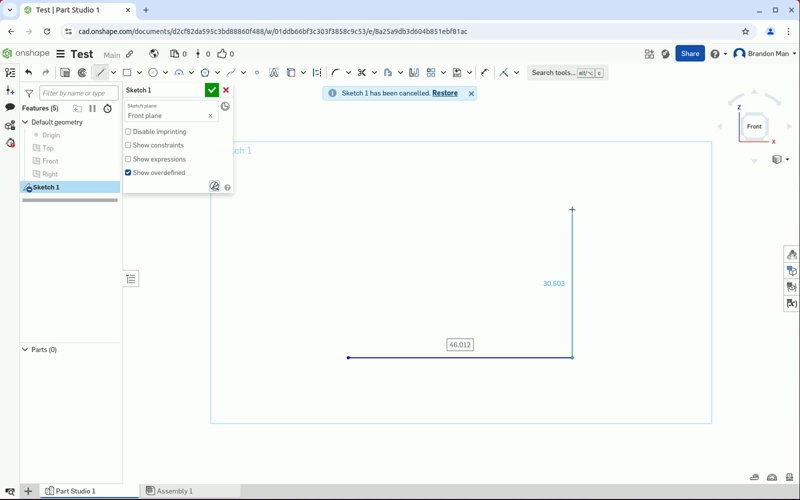
key_down(shift)
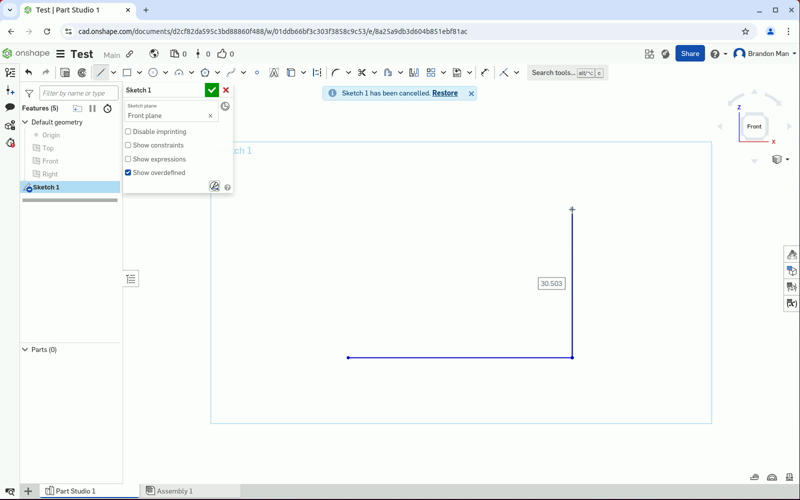
mouse_move(348, 209)
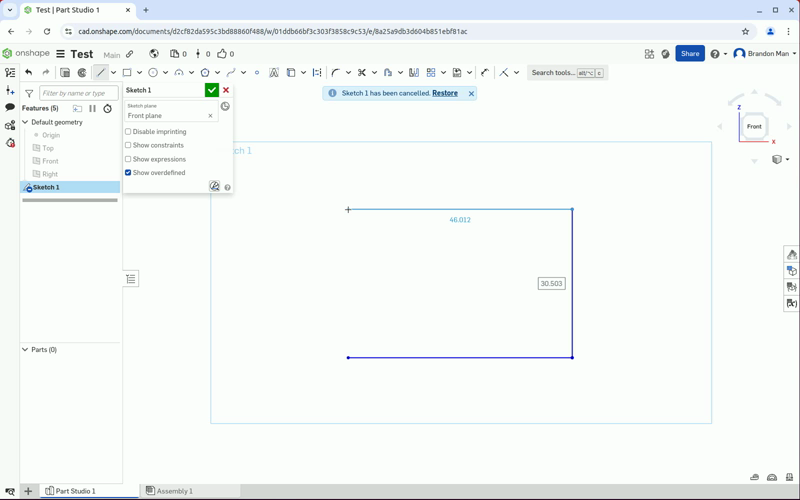
click(348, 209)
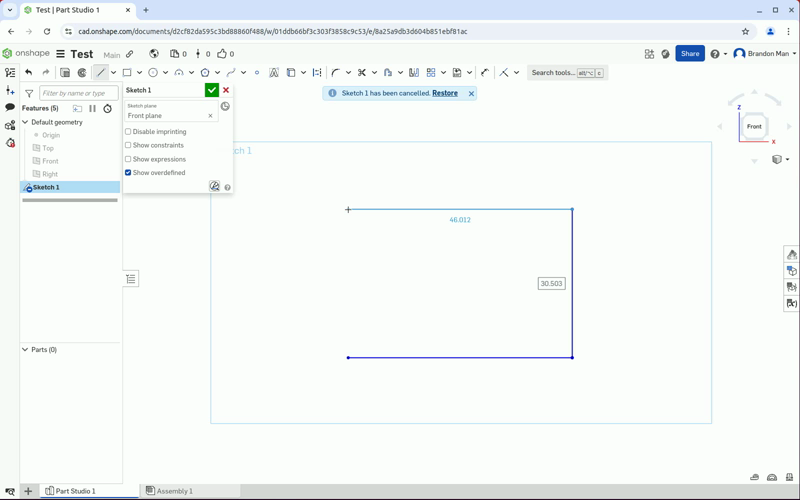
key_up(shift)
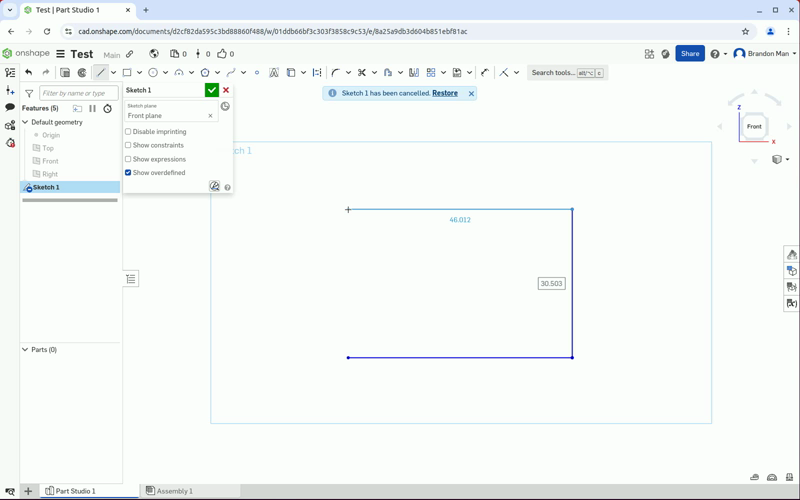
key_down(shift)
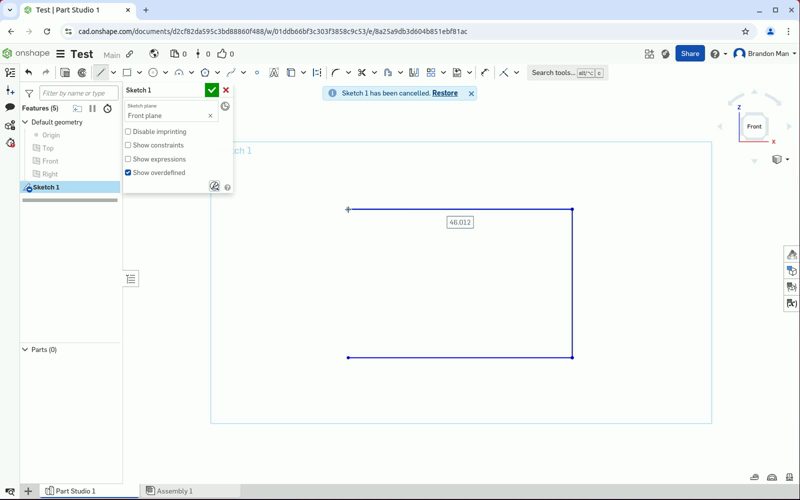
mouse_move(348, 357)
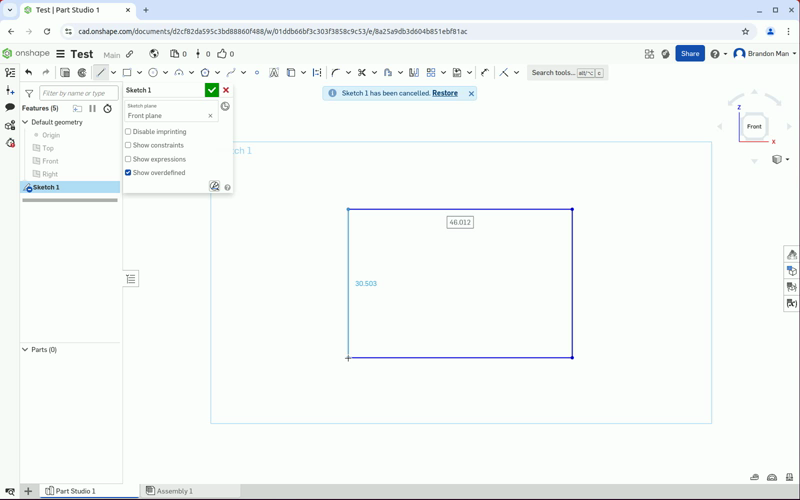
key_up(shift)
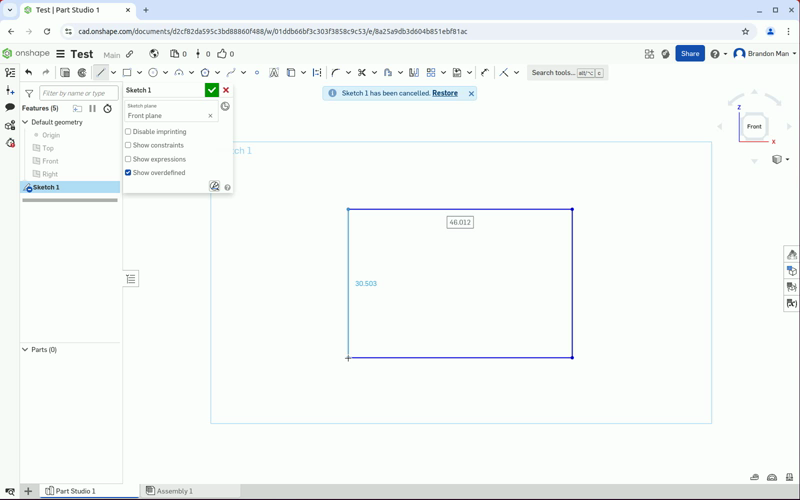
click(348, 357)
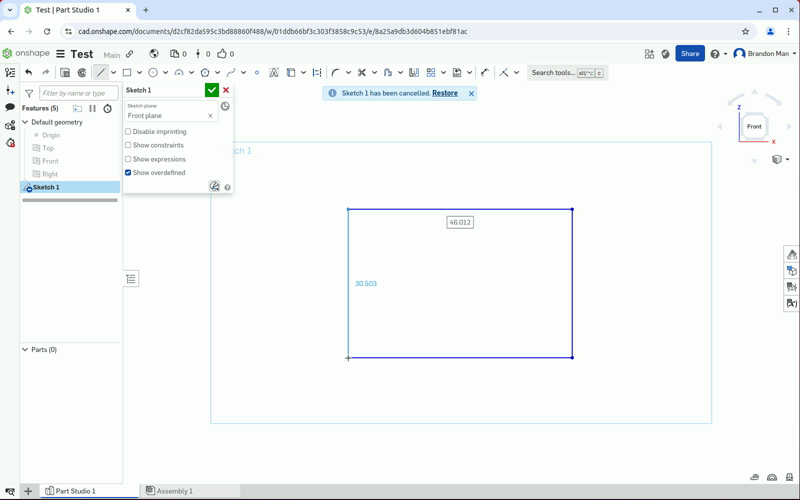
key(esc)
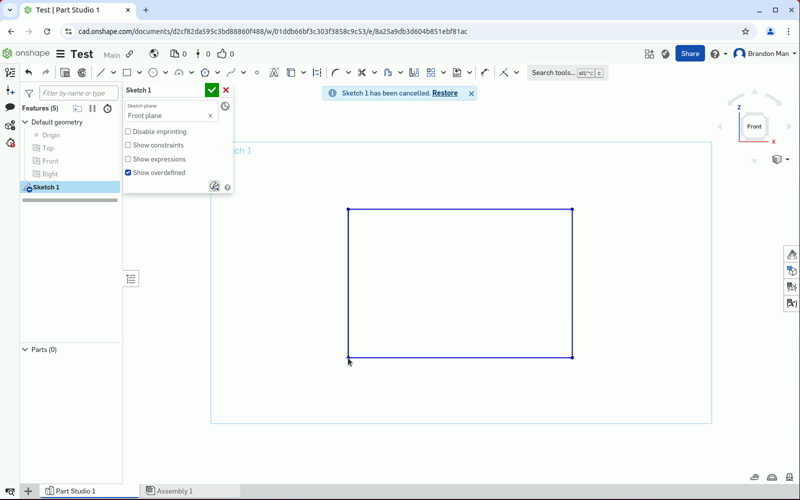
mouse_move(372, 250)
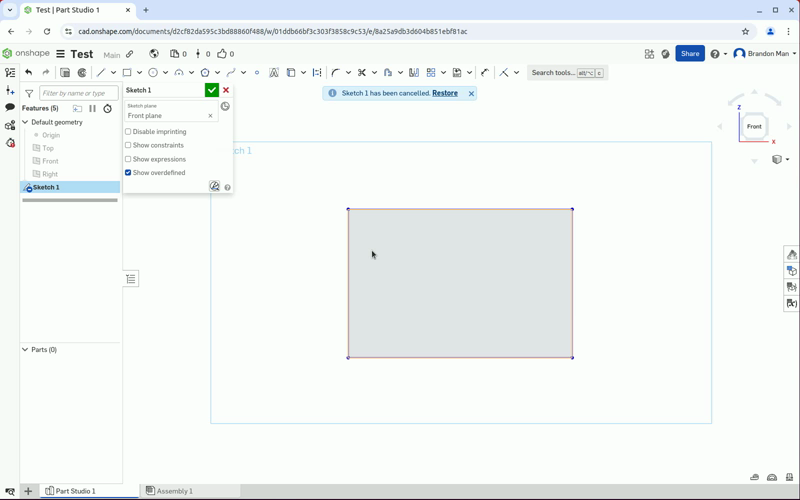
click(372, 250)
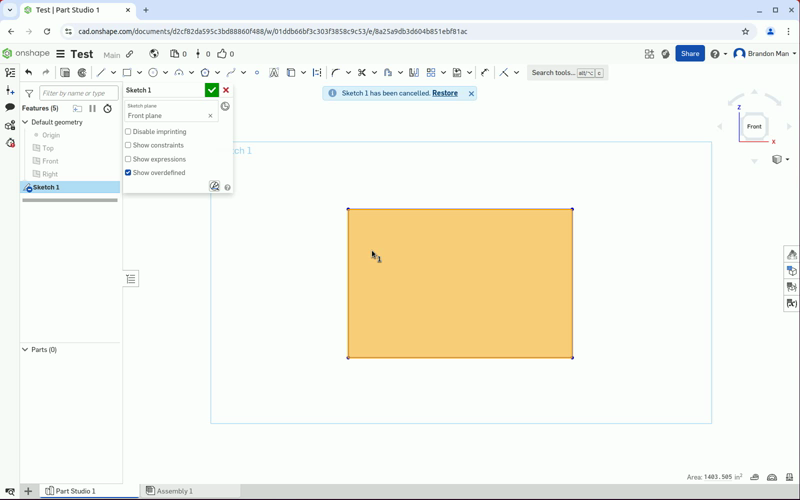
mouse_move(73, 352)
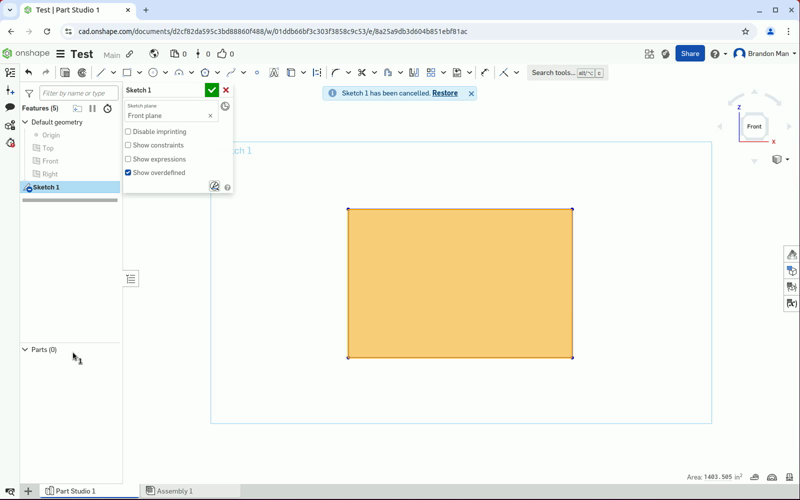
key(shift+y)
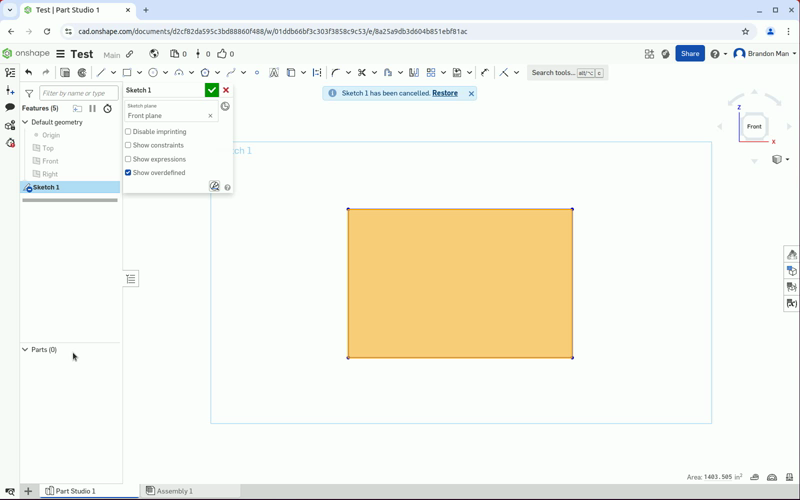
key(shift+e)
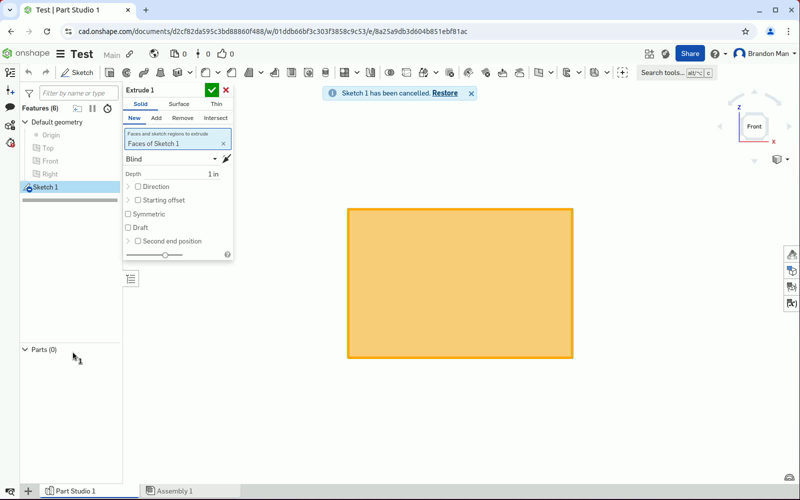
mouse_move(143, 106)
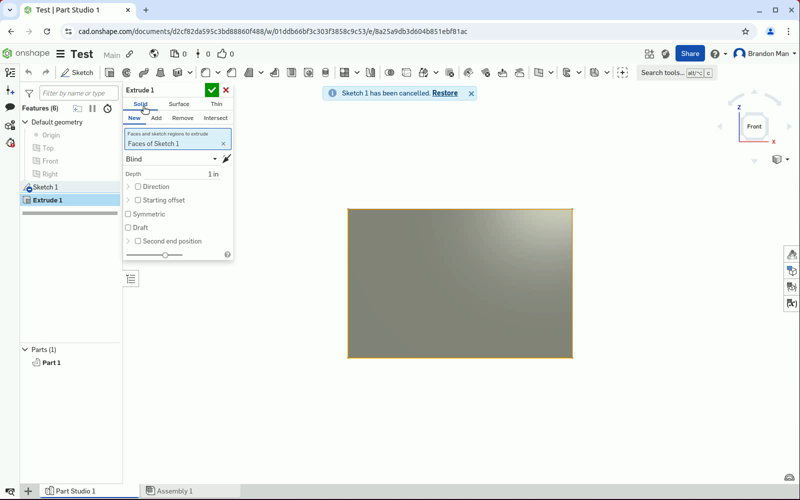
click(143, 106)
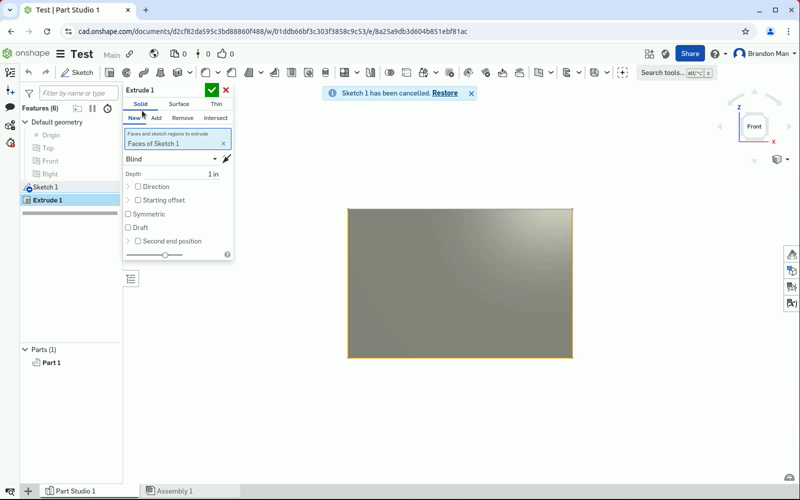
mouse_move(137, 120)
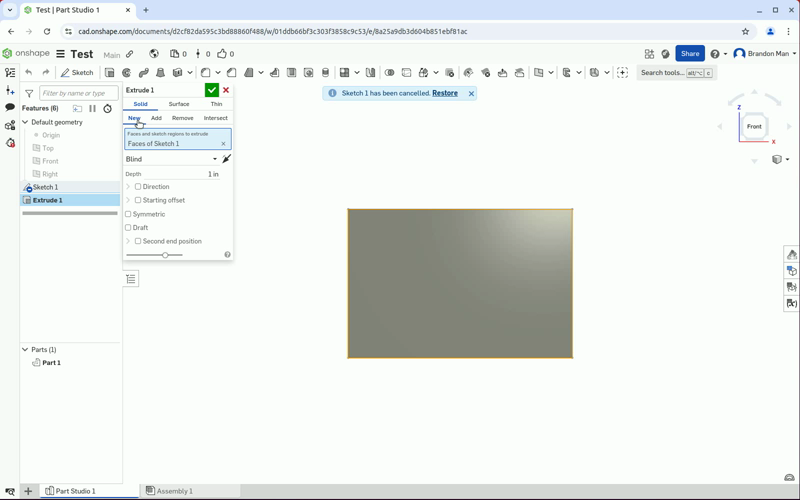
click(137, 120)
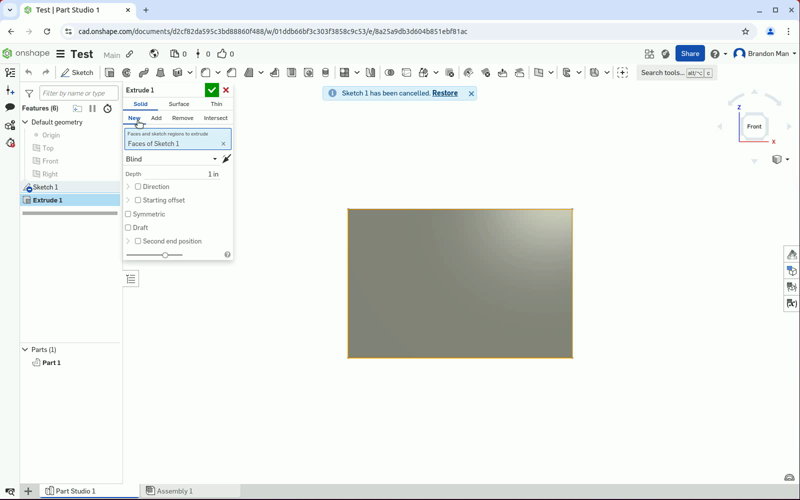
key(tab, 4)
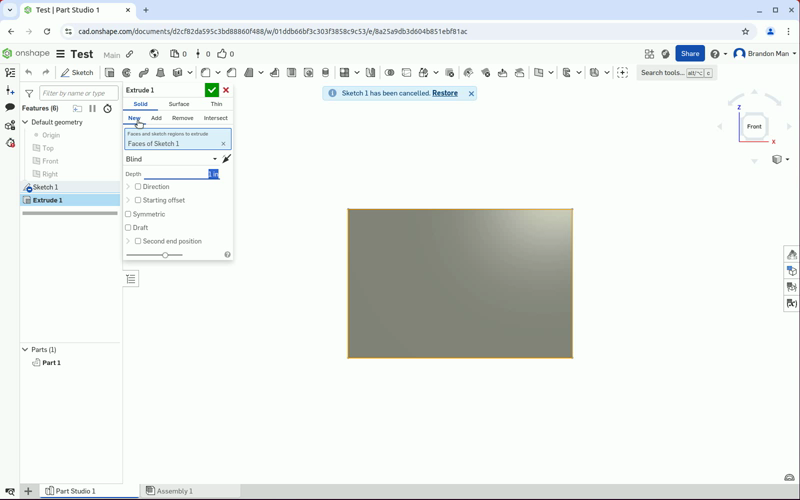
text(30.81)
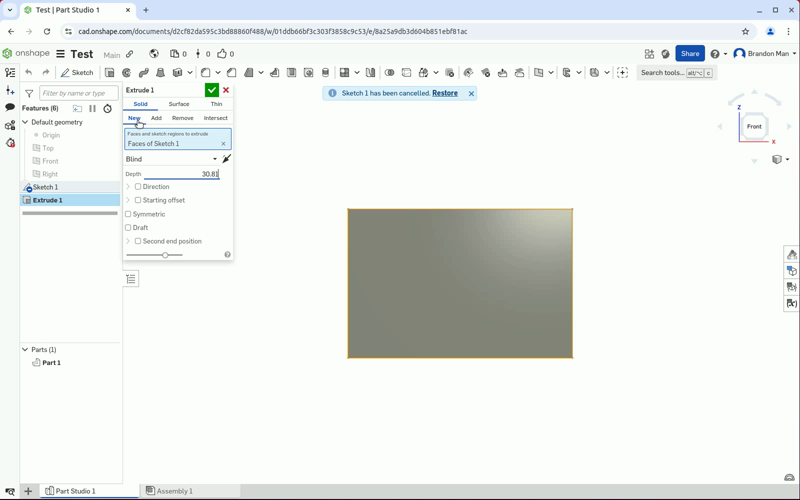
key(tab, 3)
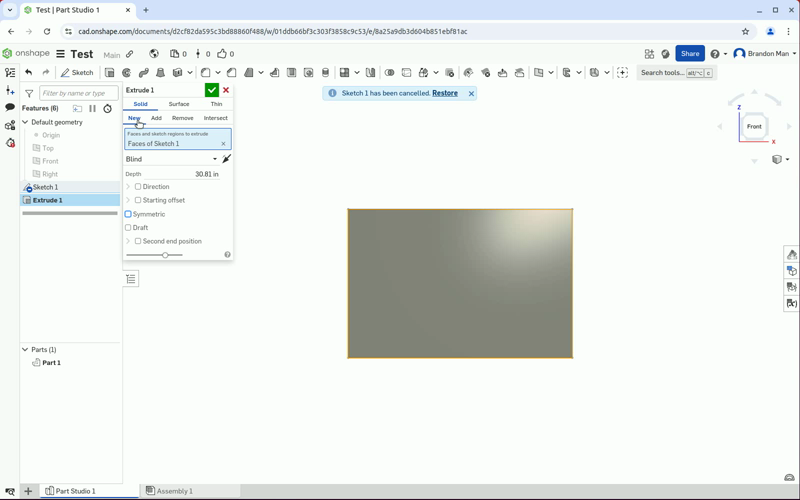
key(space)
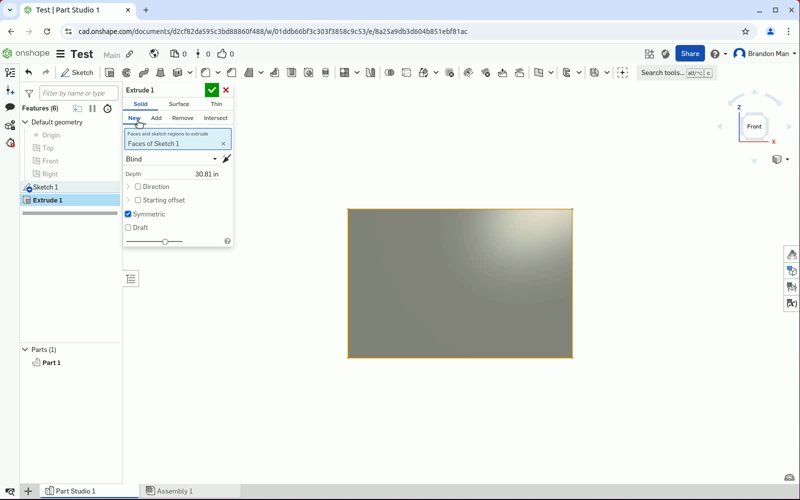
key(enter)
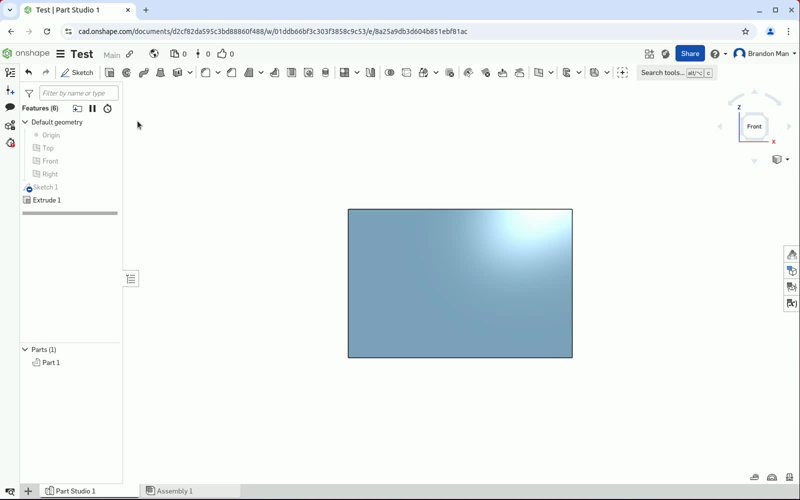
key(shift+h)
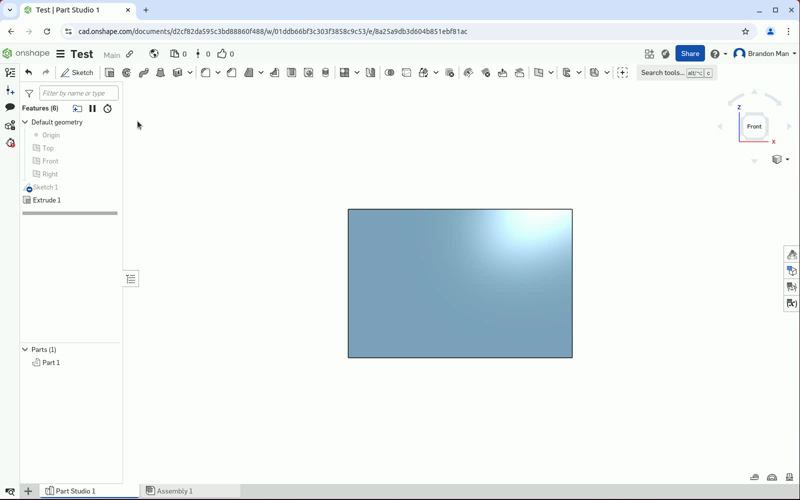
key(shift+h)
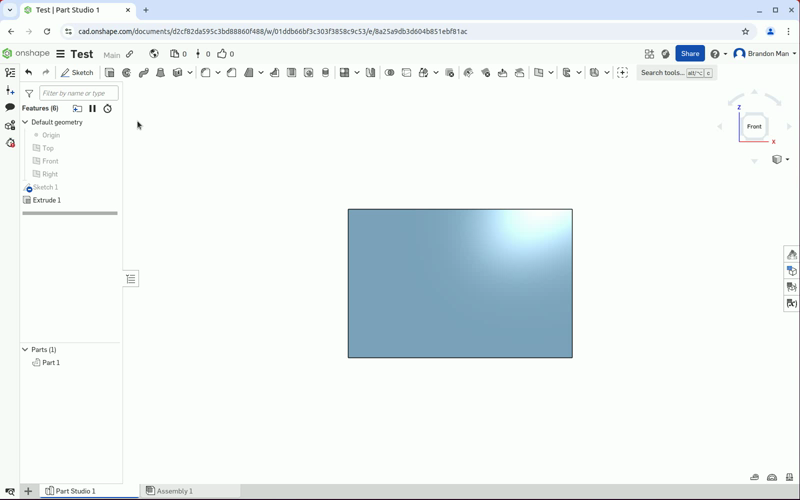
mouse_move(73, 189)
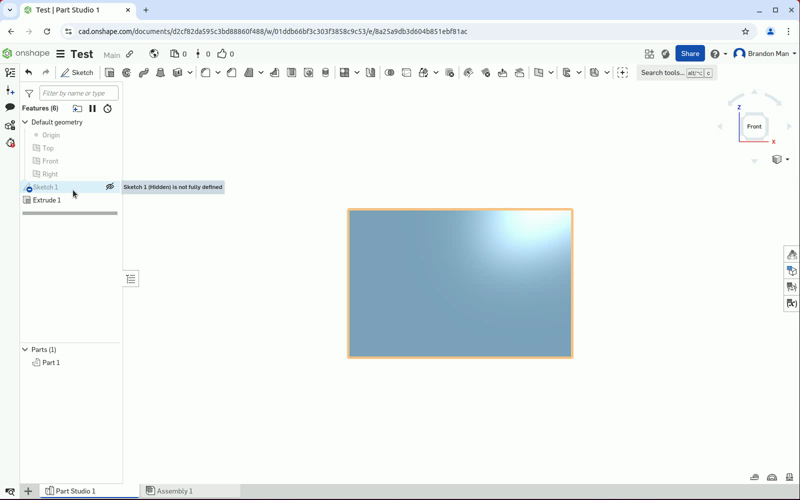
click(73, 189)
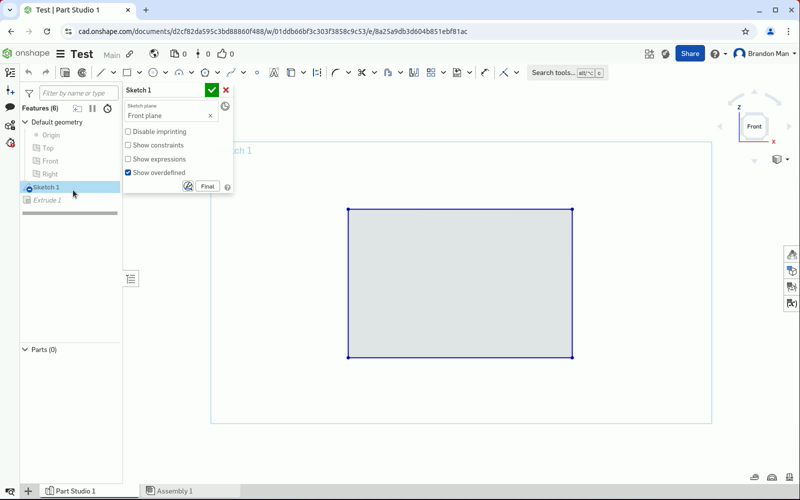
mouse_move(229, 92)
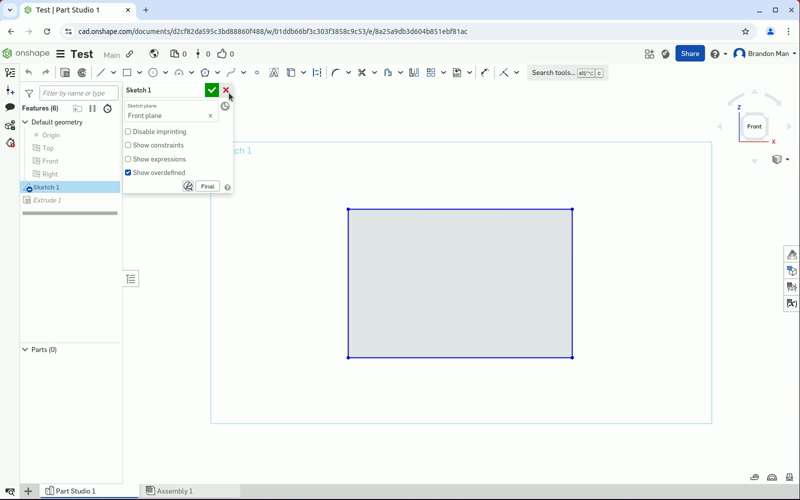
click(229, 92)
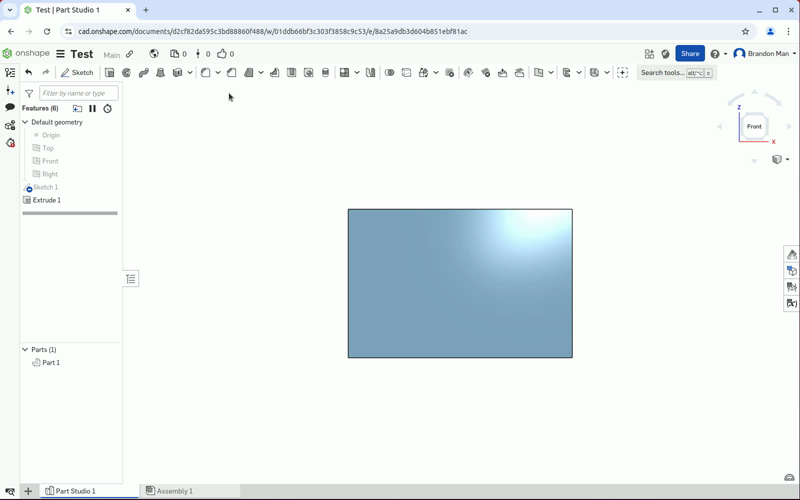
mouse_move(541, 75)
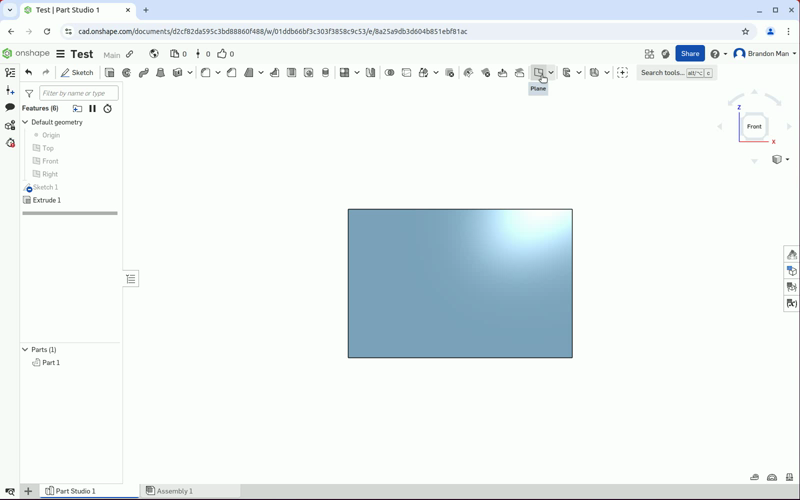
click(541, 75)
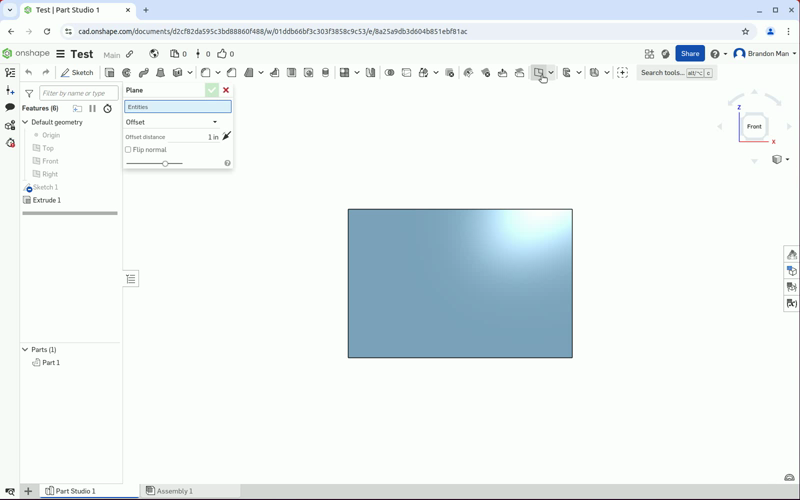
mouse_move(73, 163)
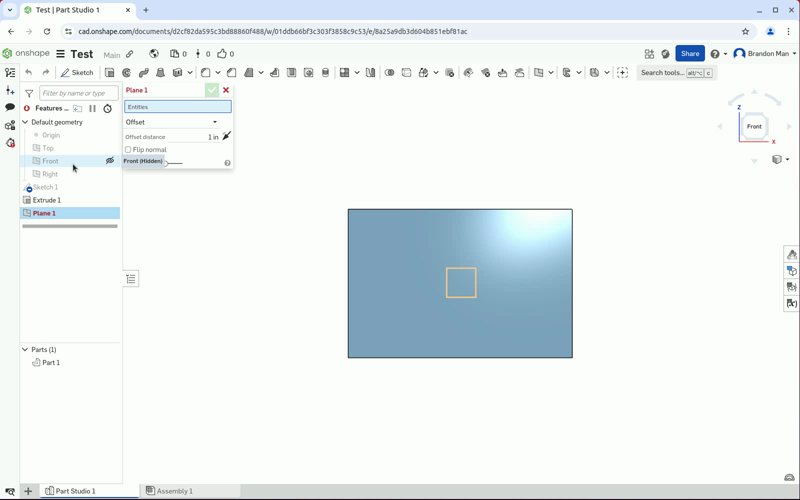
click(73, 163)
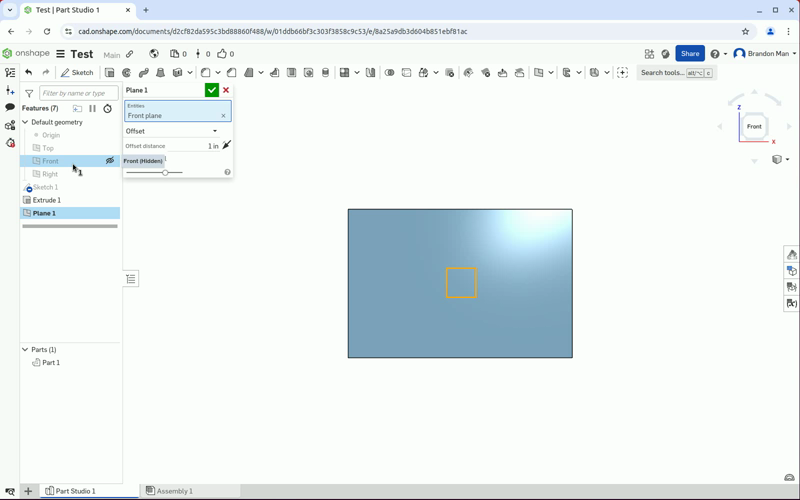
key(tab, 2)
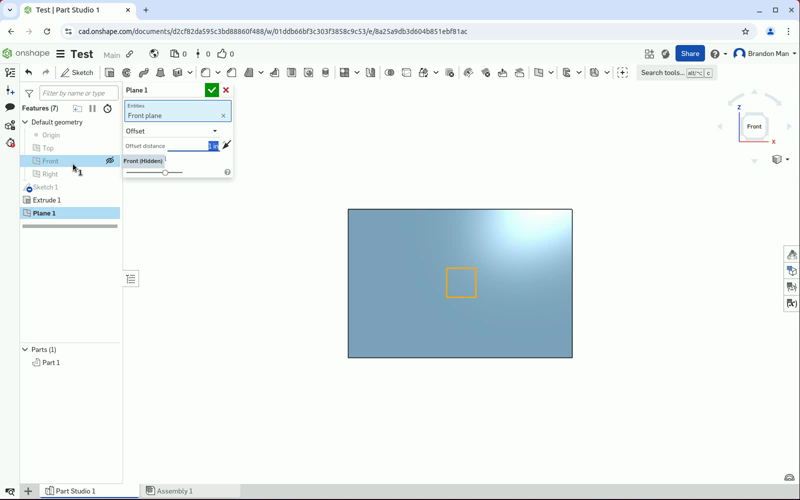
text(15.405)
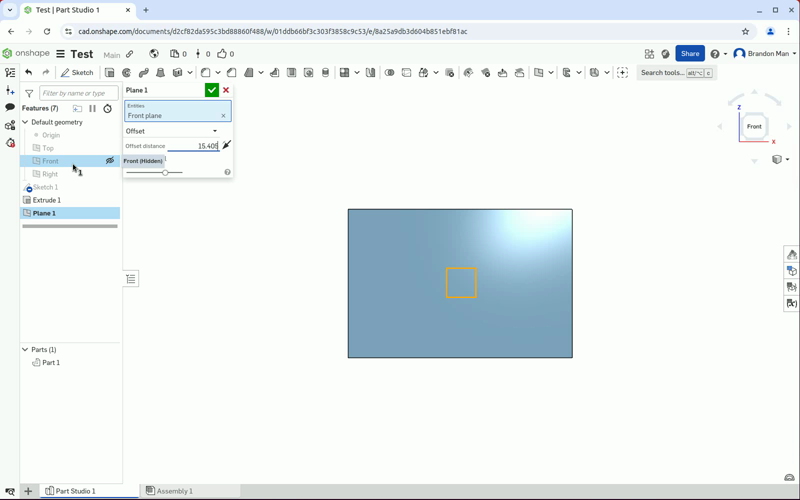
key(enter, 2)
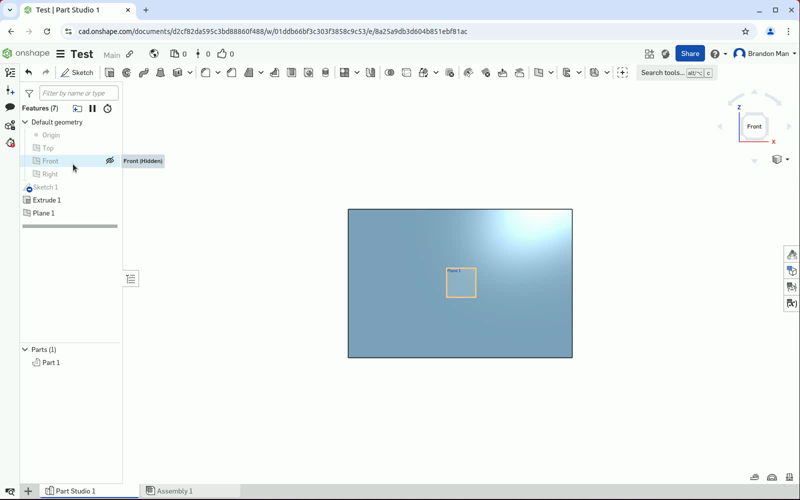
key(shift+s)
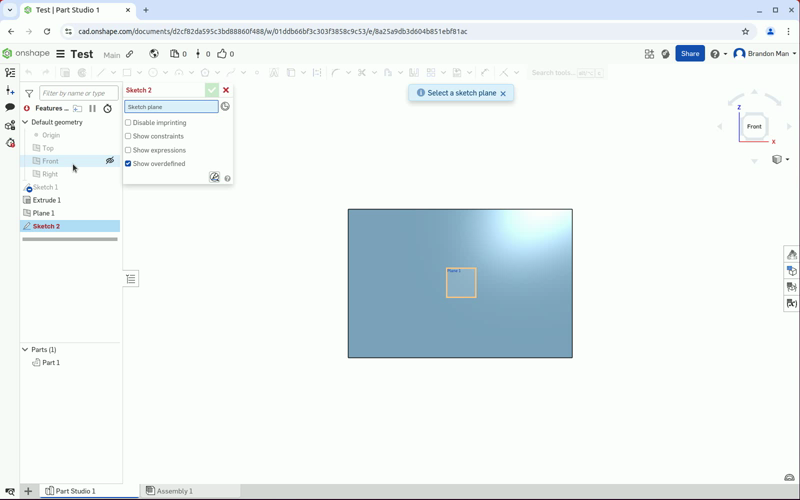
mouse_move(73, 215)
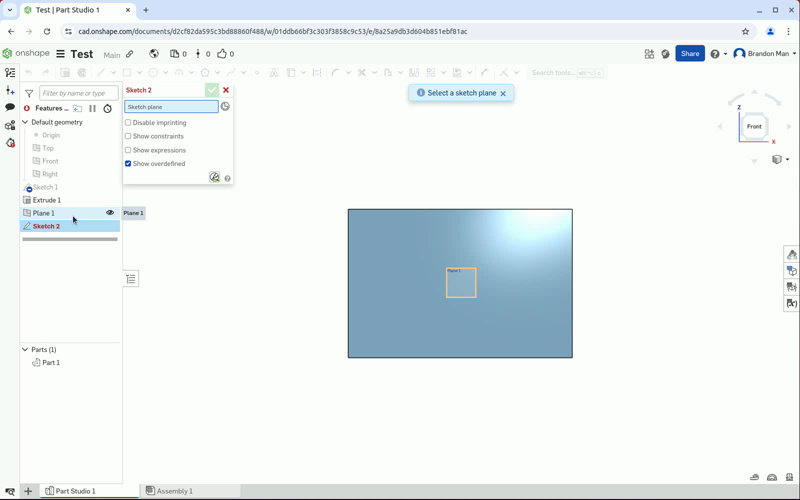
click(73, 215)
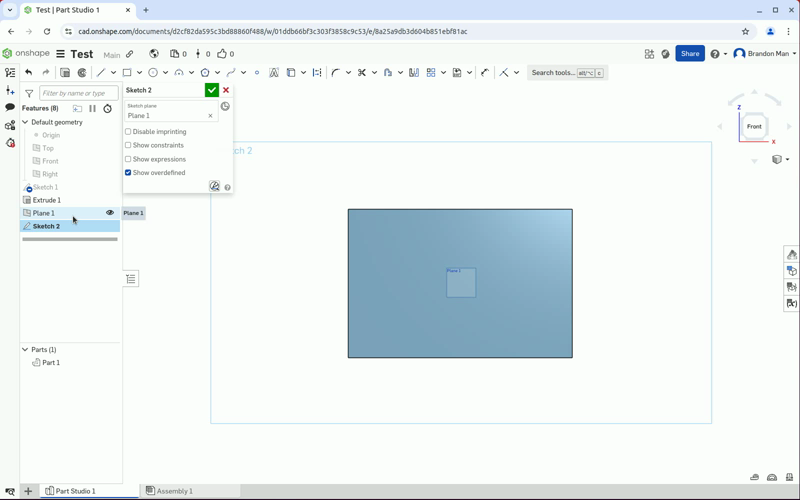
mouse_move(73, 352)
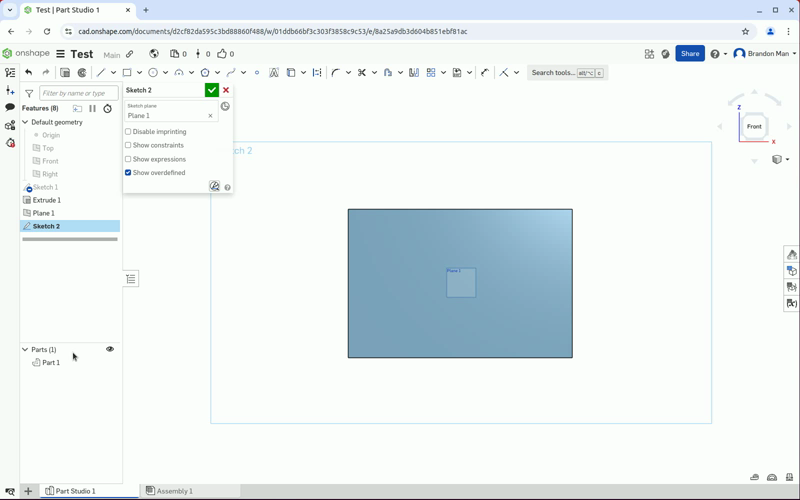
key(y)
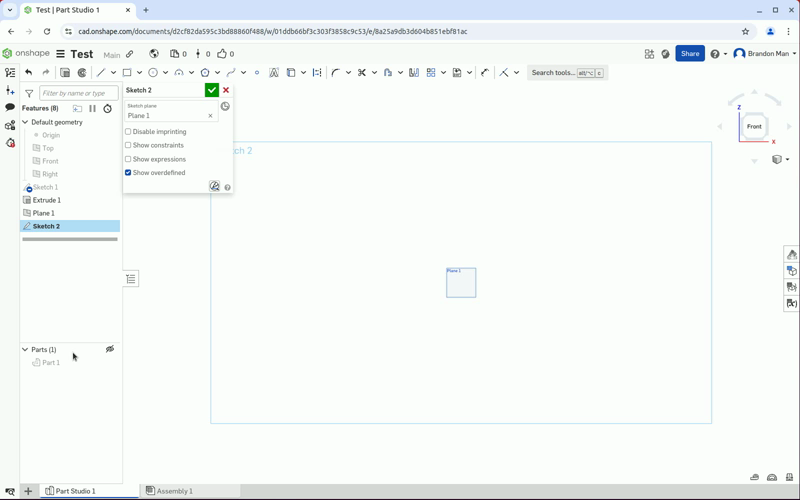
key(a)
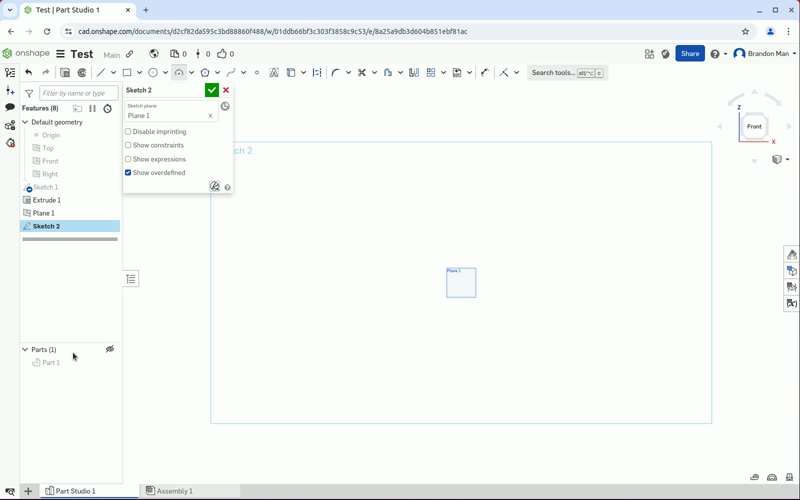
key_down(shift)
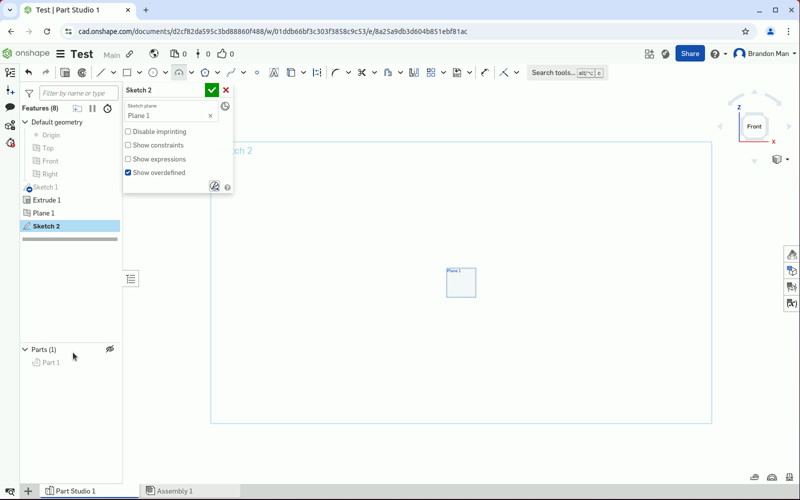
mouse_move(385, 207)
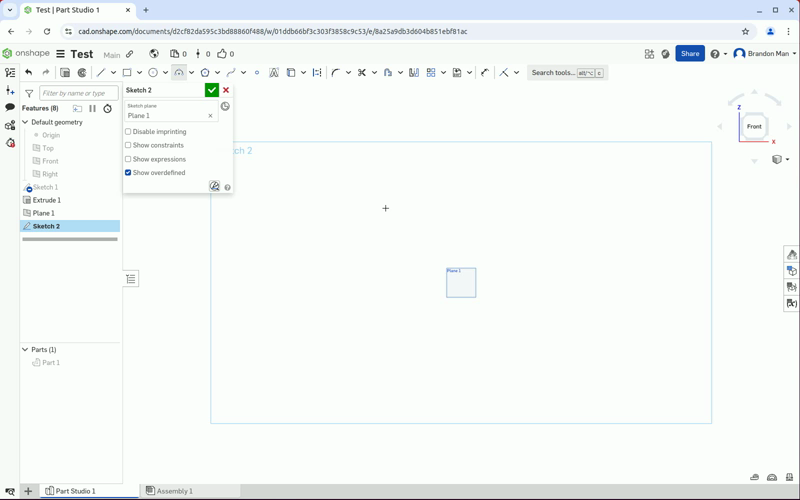
click(385, 207)
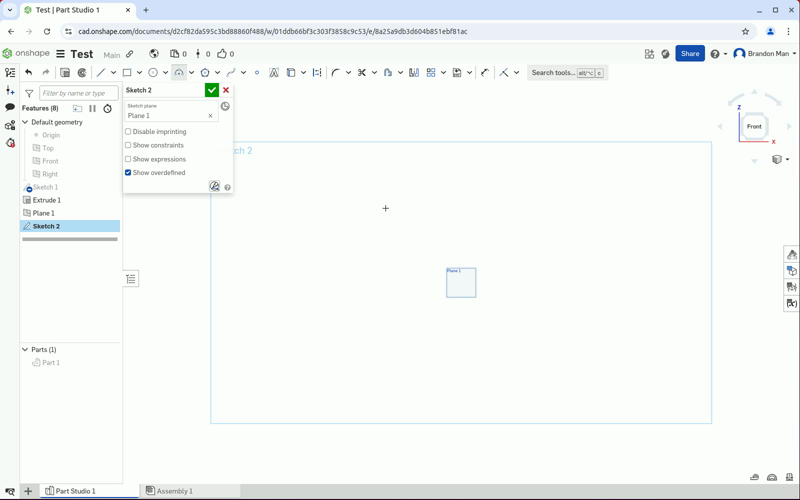
key_up(shift)
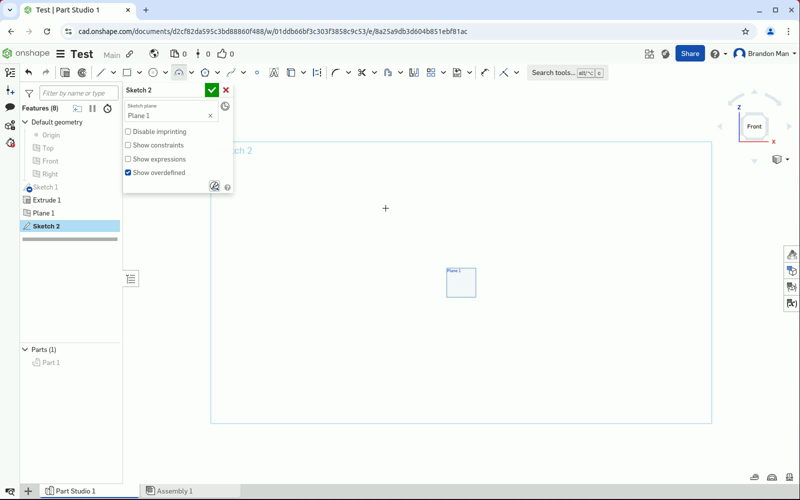
key_down(shift)
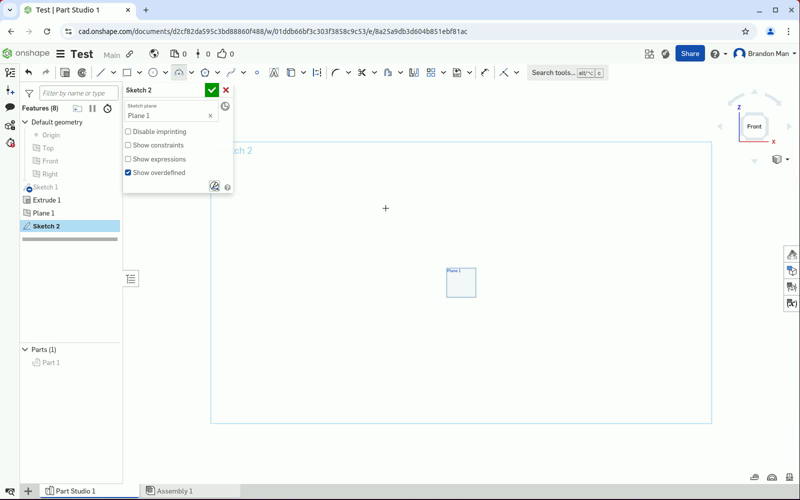
mouse_move(535, 207)
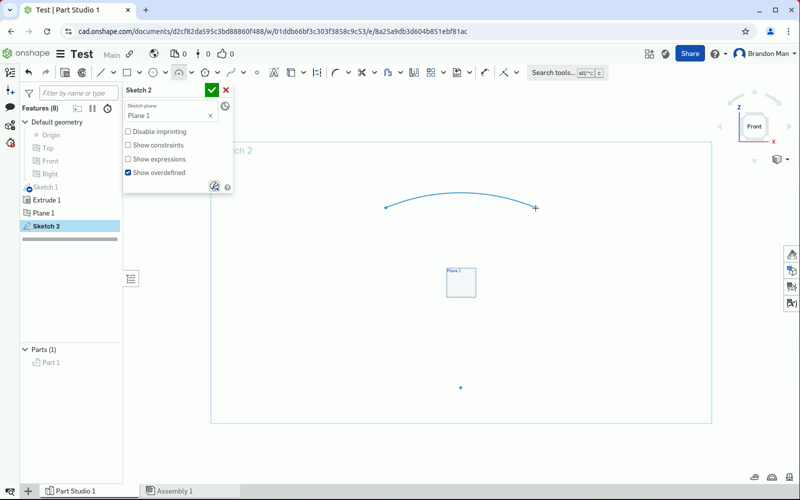
click(535, 207)
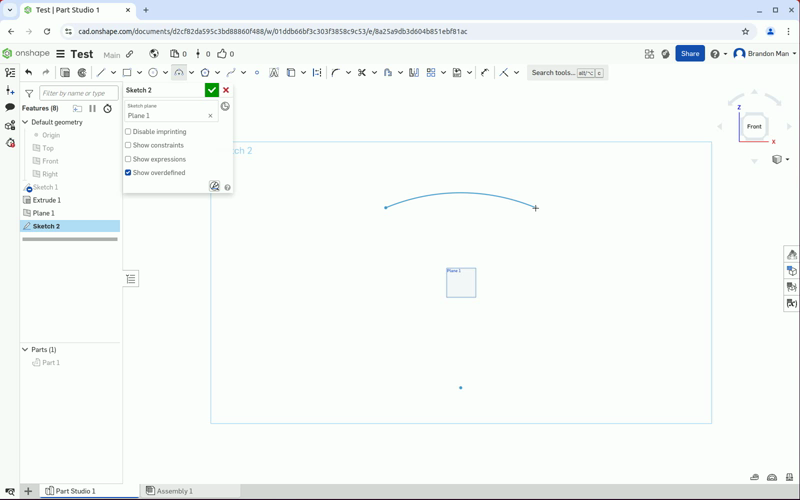
mouse_move(460, 282)
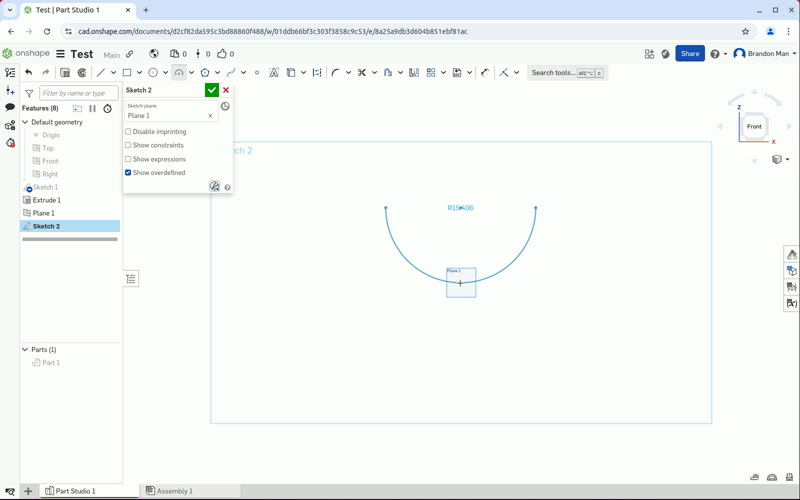
click(460, 282)
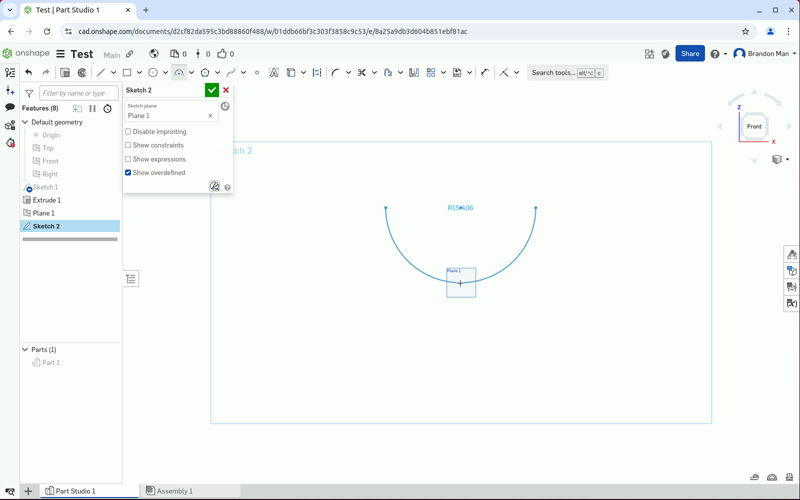
key_up(shift)
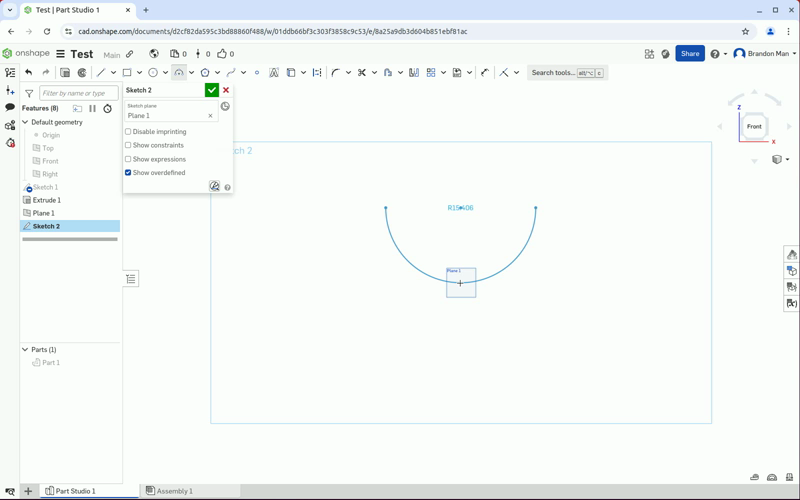
key(esc)
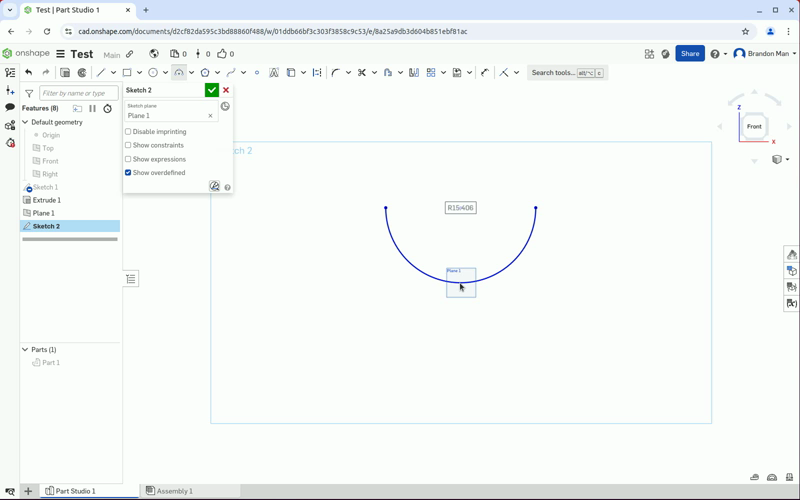
key(l)
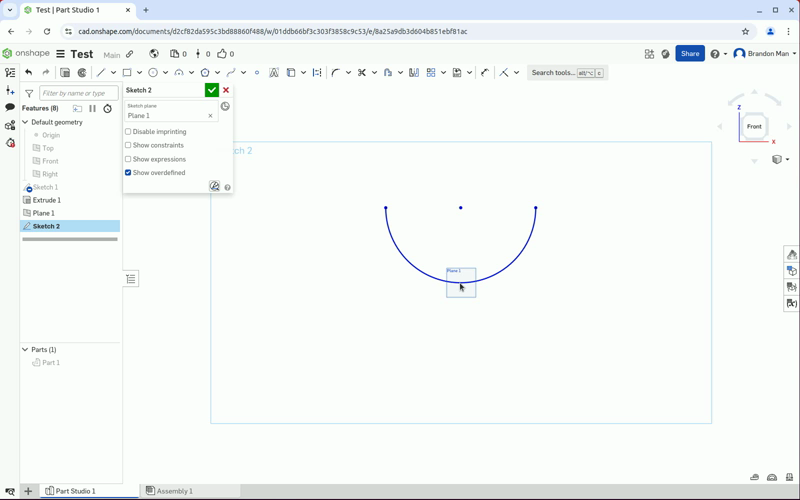
mouse_move(535, 207)
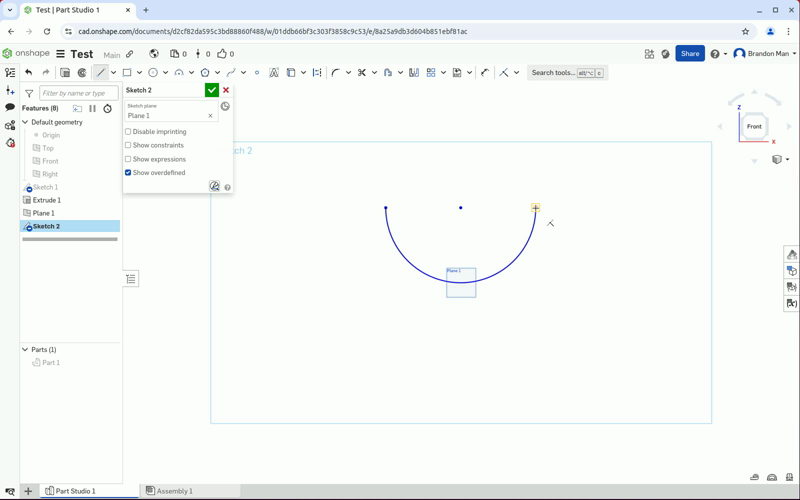
click(535, 207)
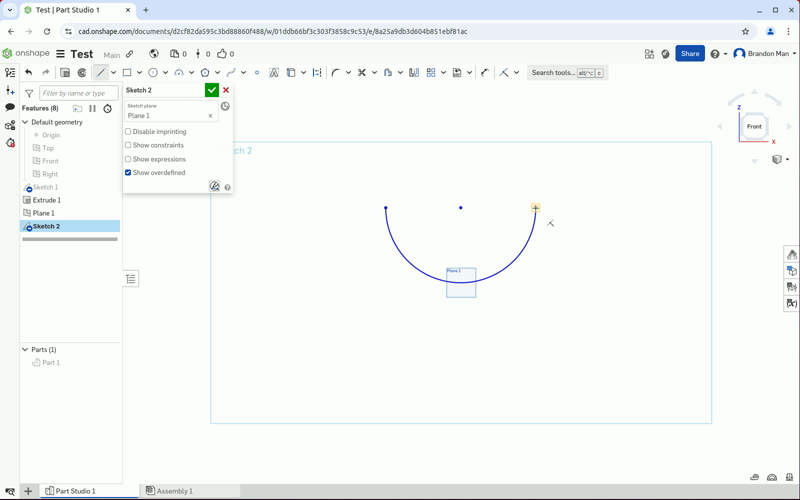
key_down(shift)
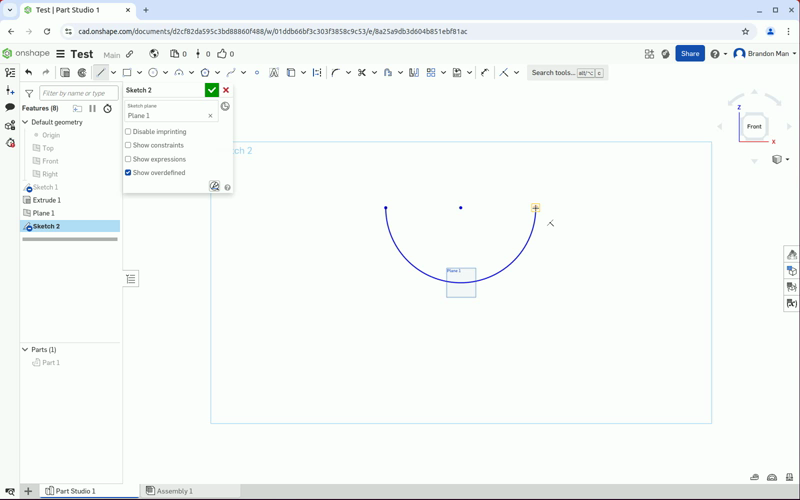
mouse_move(385, 207)
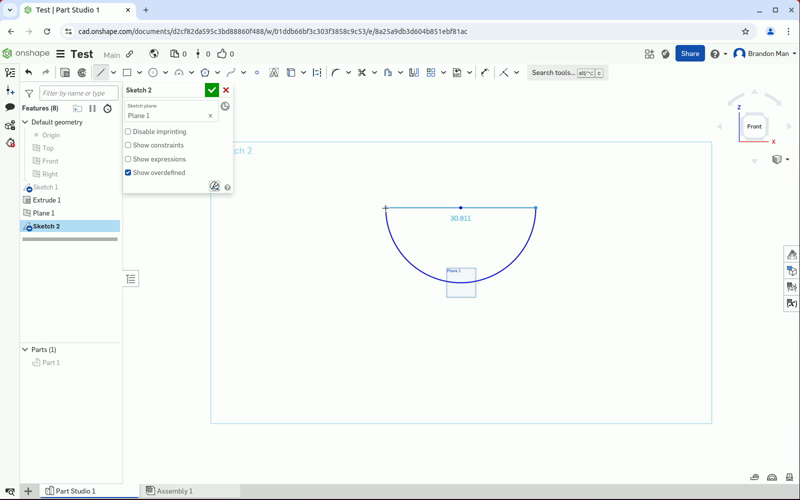
key_up(shift)
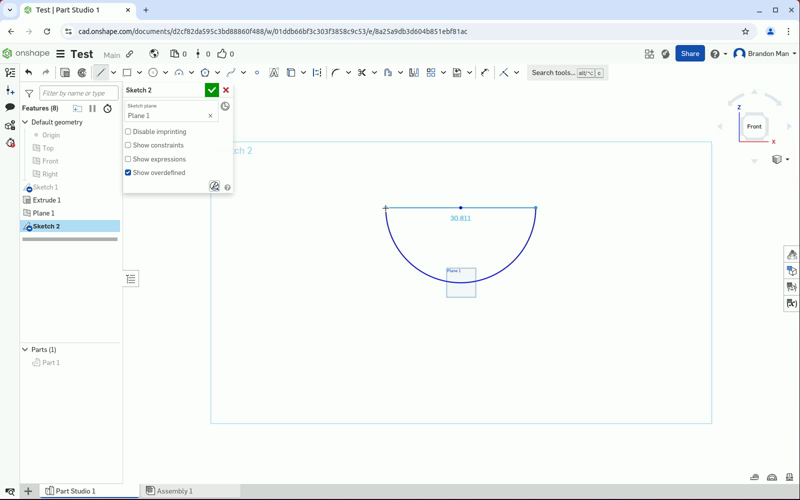
click(385, 207)
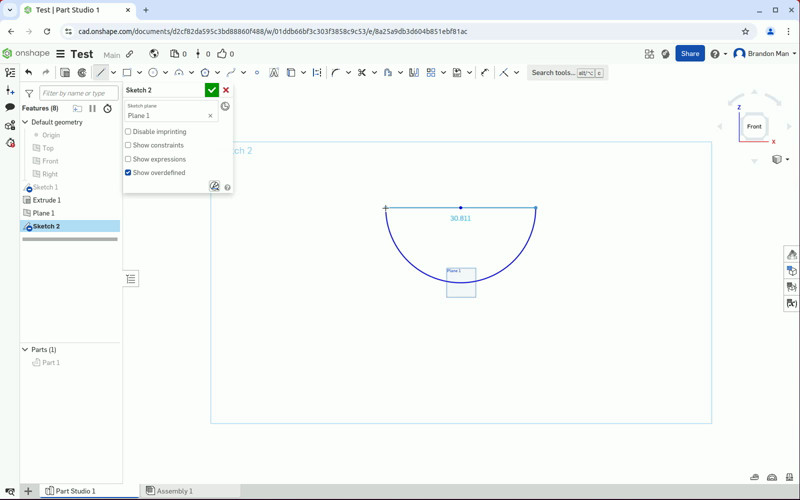
key(esc)
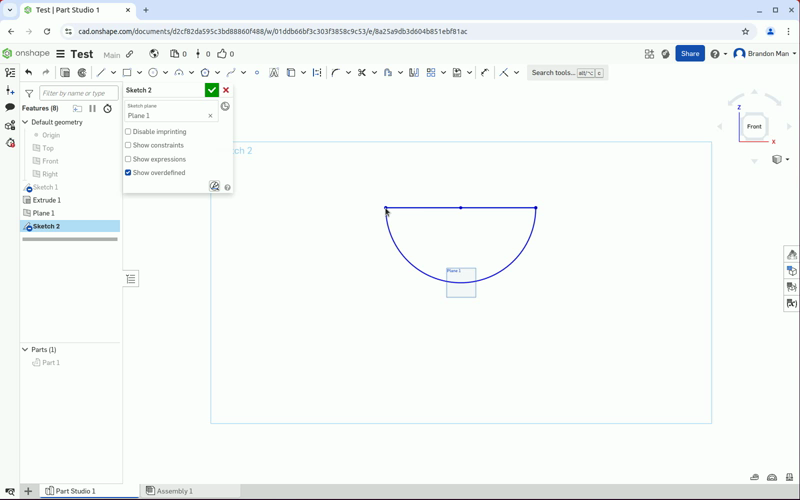
mouse_move(447, 221)
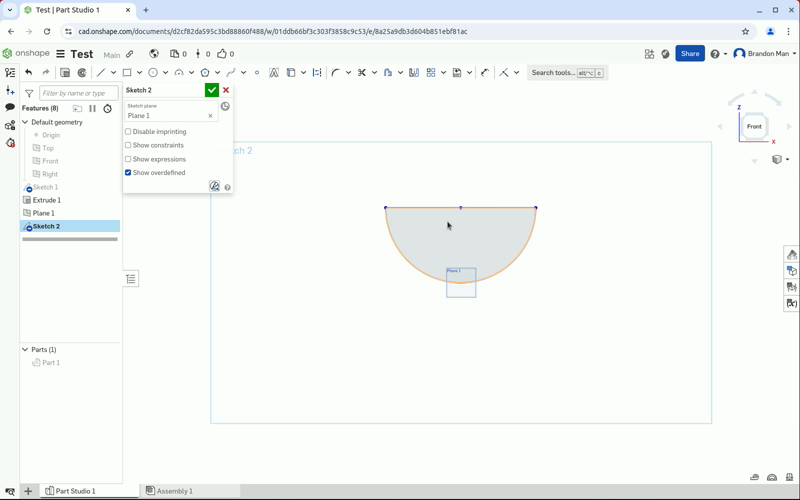
scroll(6)
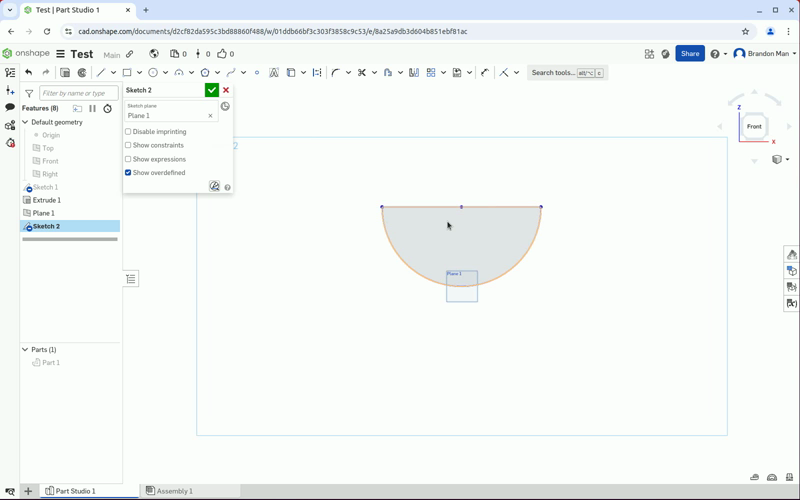
scroll(6)
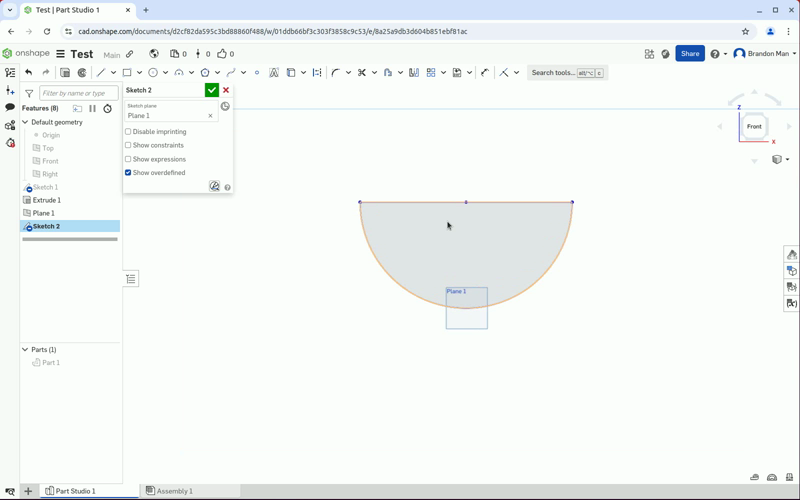
scroll(6)
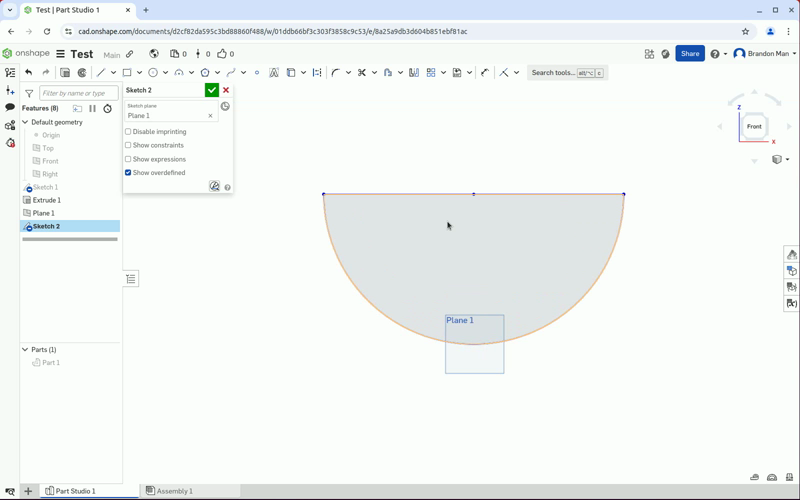
scroll(6)
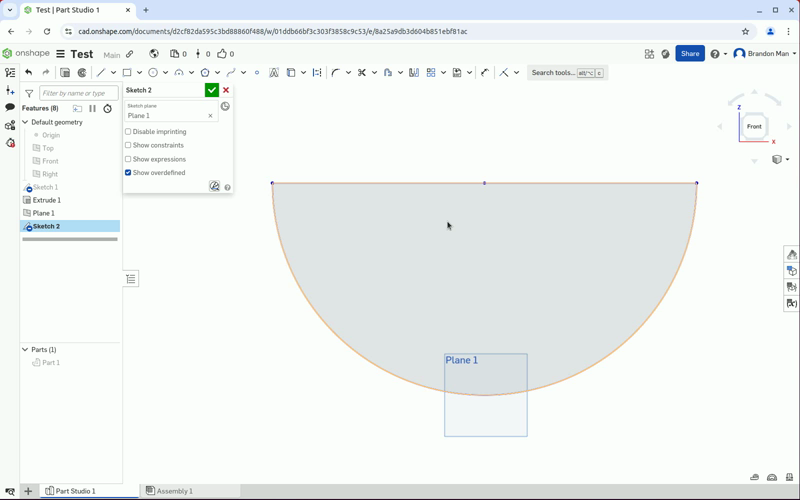
scroll(6)
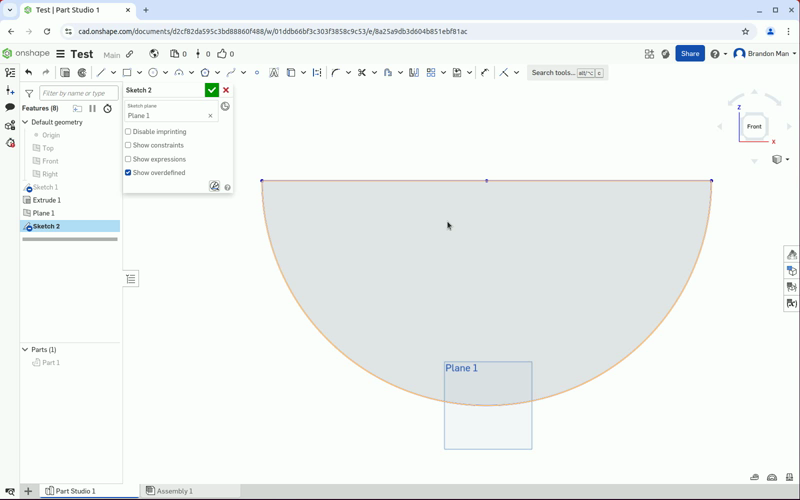
scroll(6)
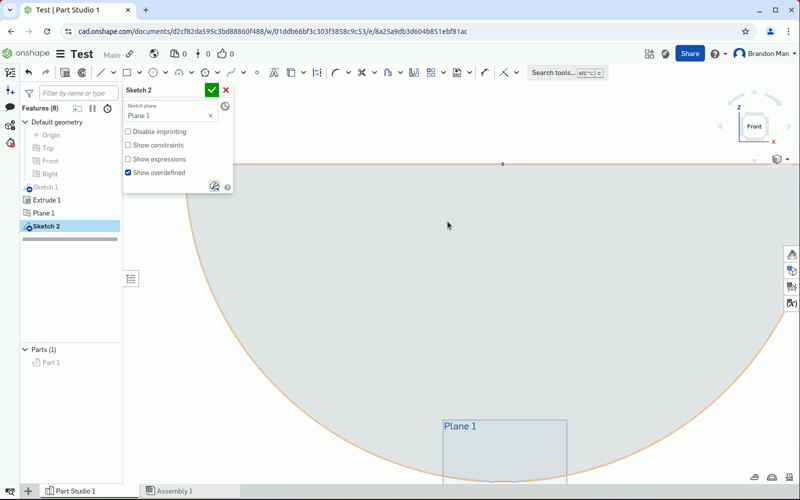
scroll(6)
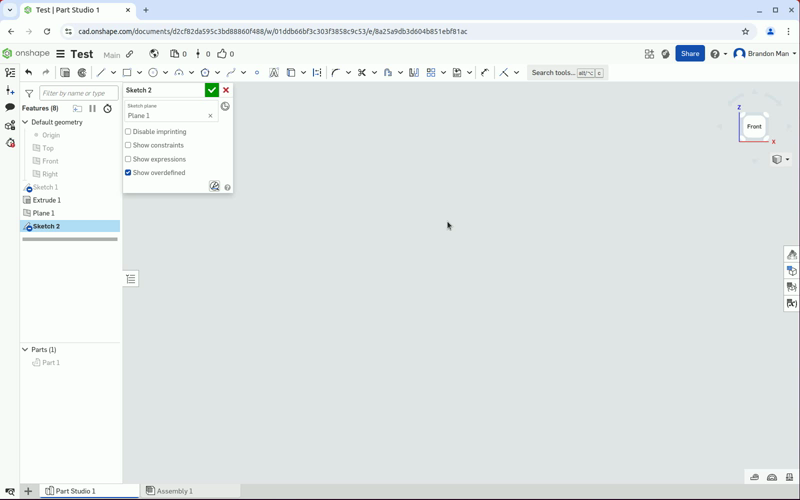
click(447, 221)
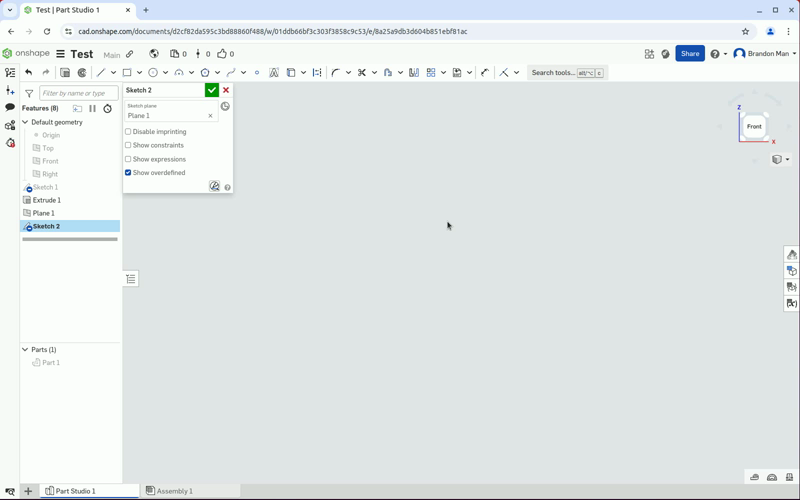
scroll(-6)
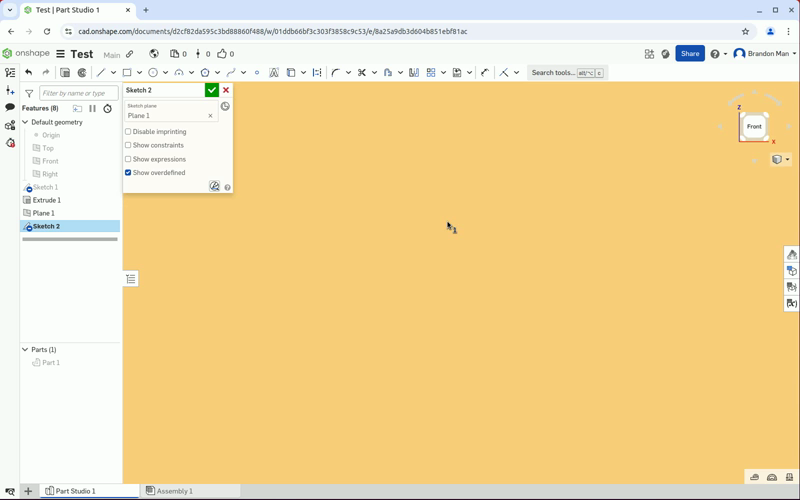
scroll(-6)
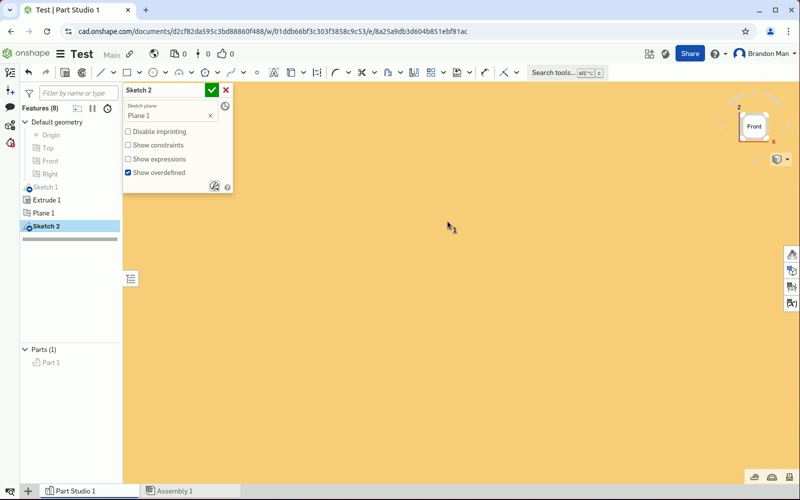
scroll(-6)
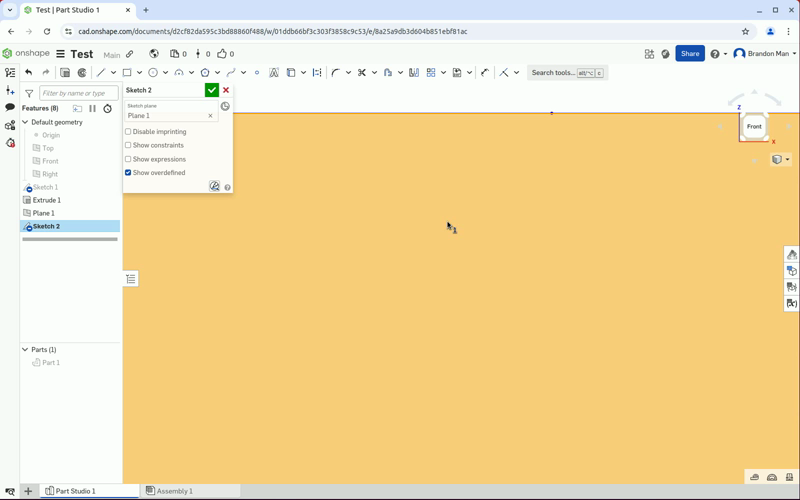
scroll(-6)
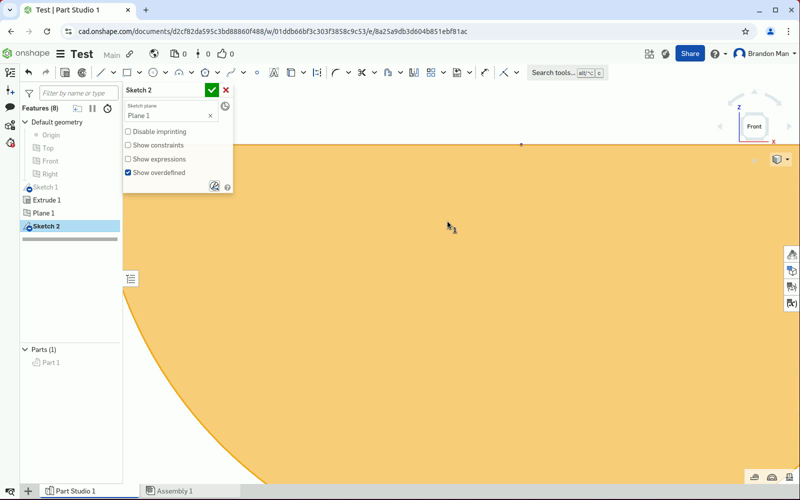
scroll(-6)
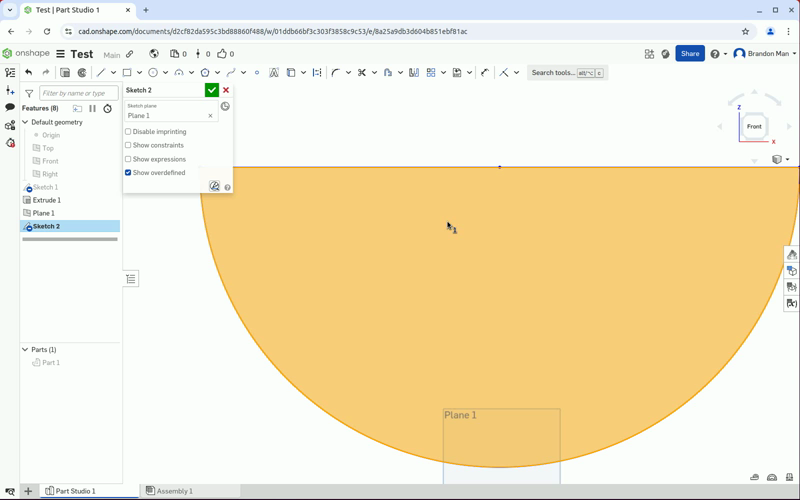
scroll(-6)
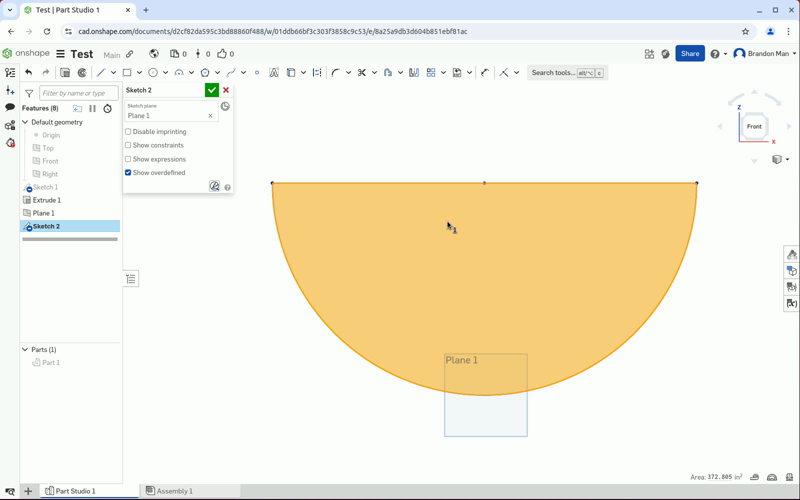
scroll(-6)
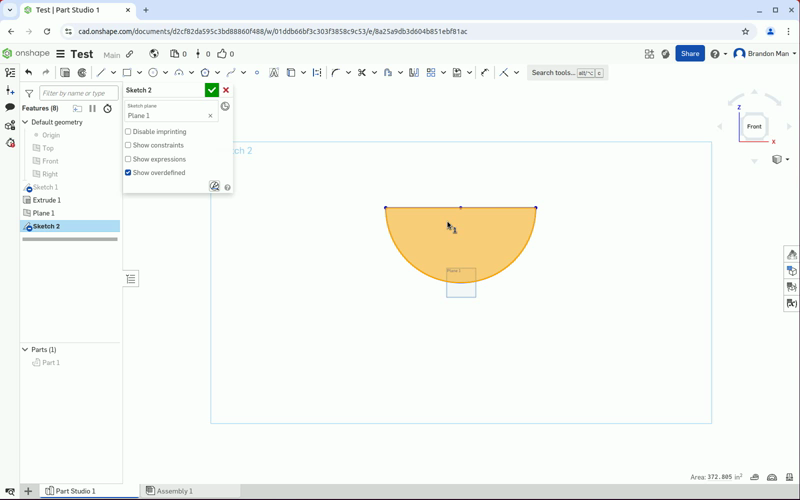
mouse_move(73, 352)
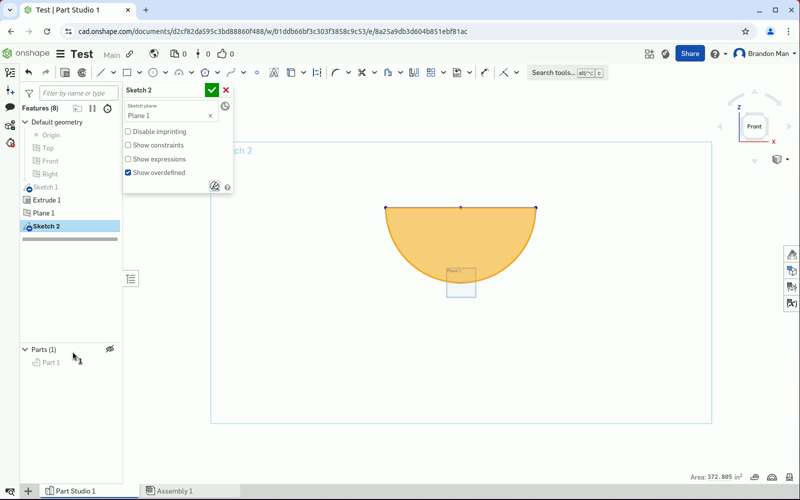
key(shift+y)
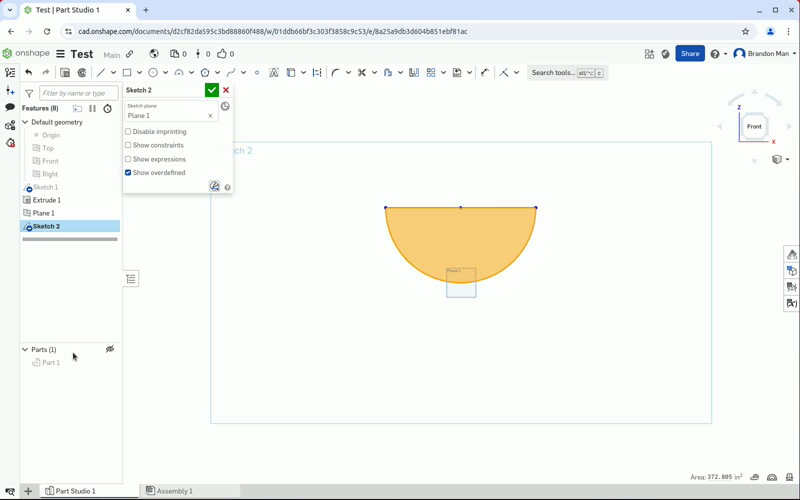
key(shift+e)
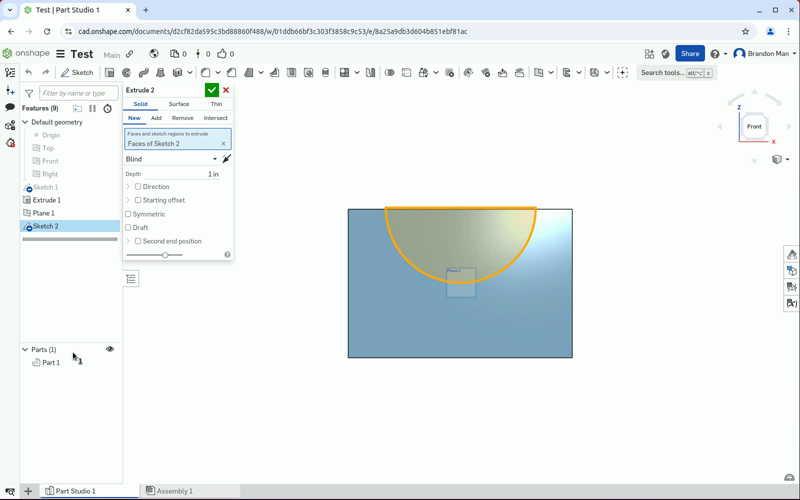
mouse_move(143, 106)
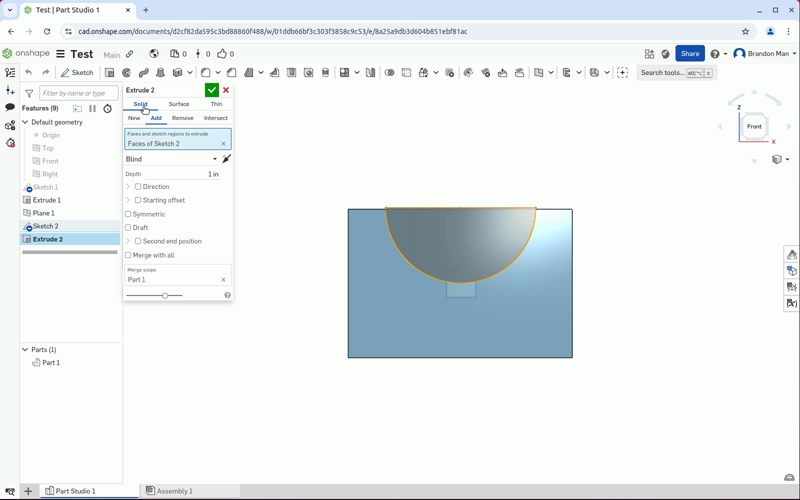
click(143, 106)
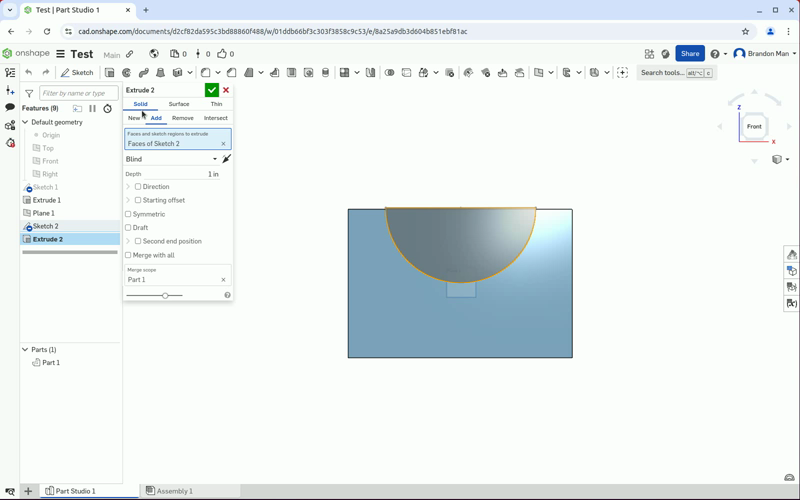
mouse_move(137, 120)
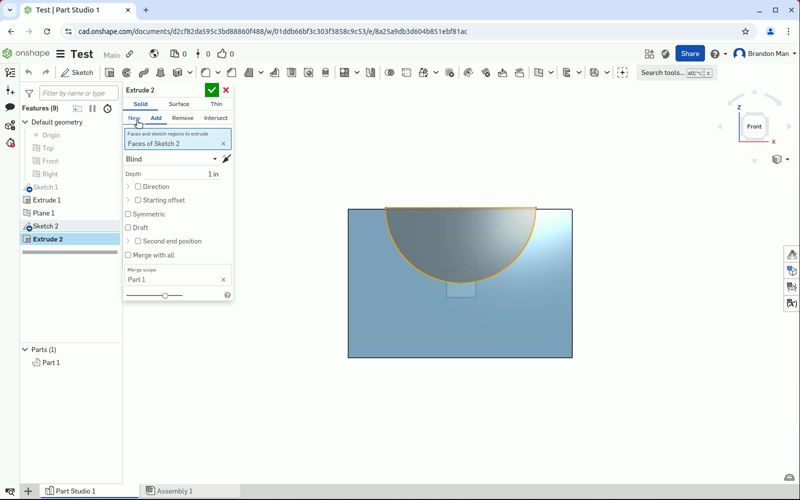
click(137, 120)
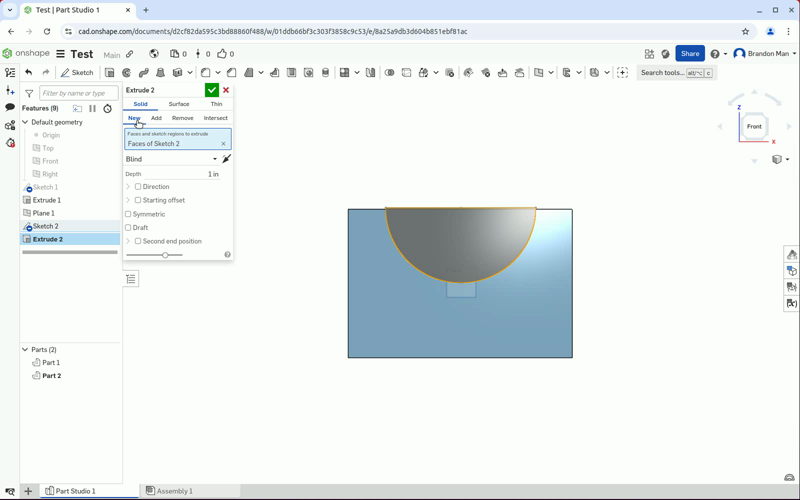
key(tab, 4)
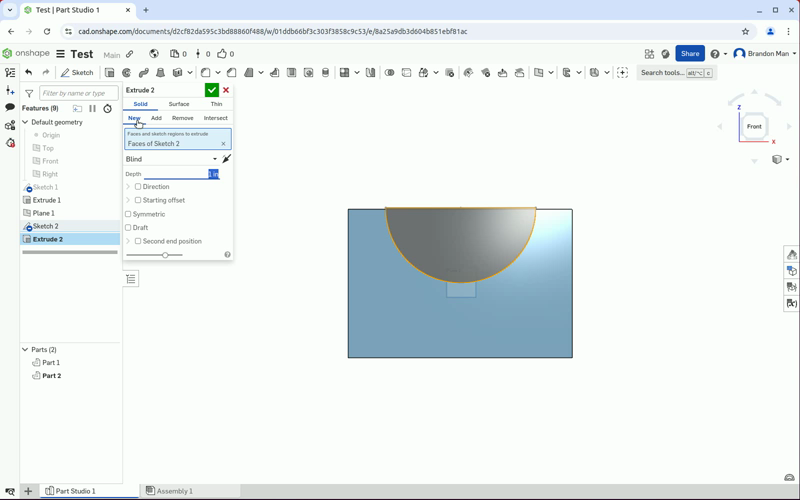
text(7.703)
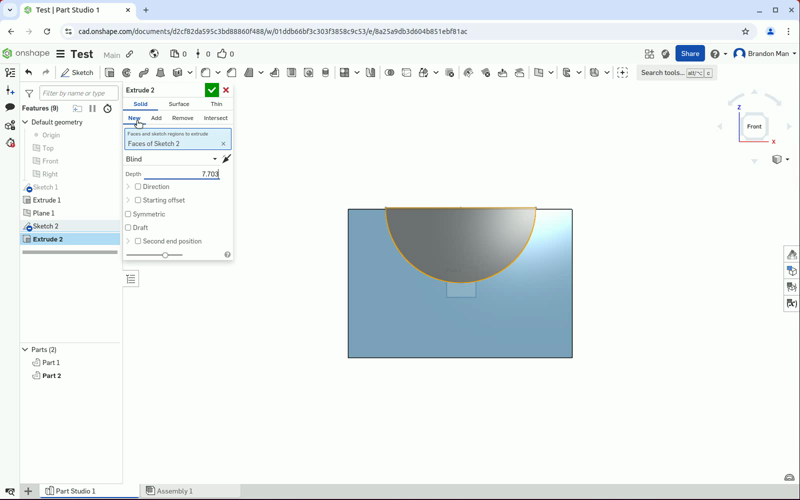
key(enter)
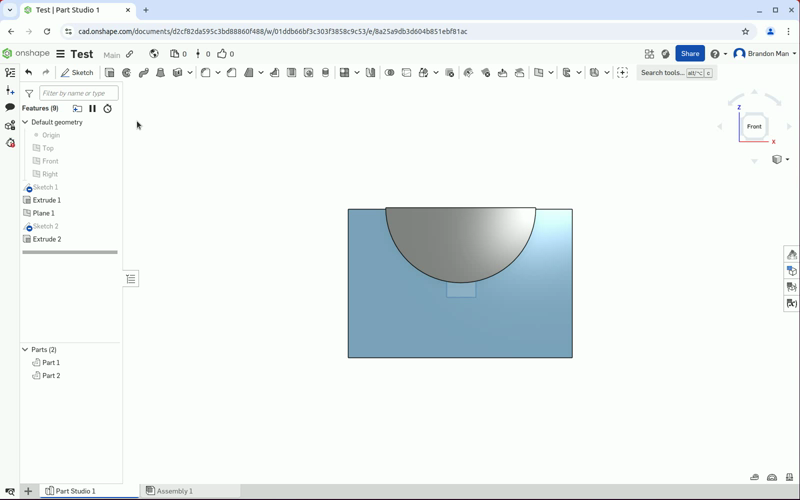
key(shift+h)
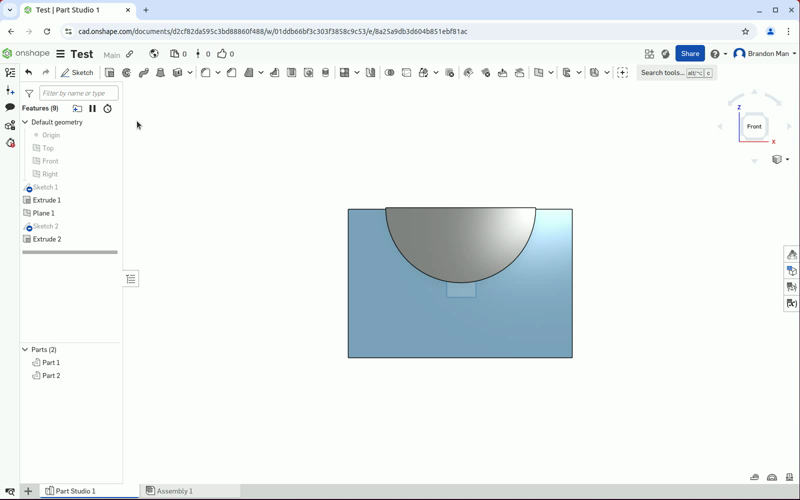
key(shift+h)
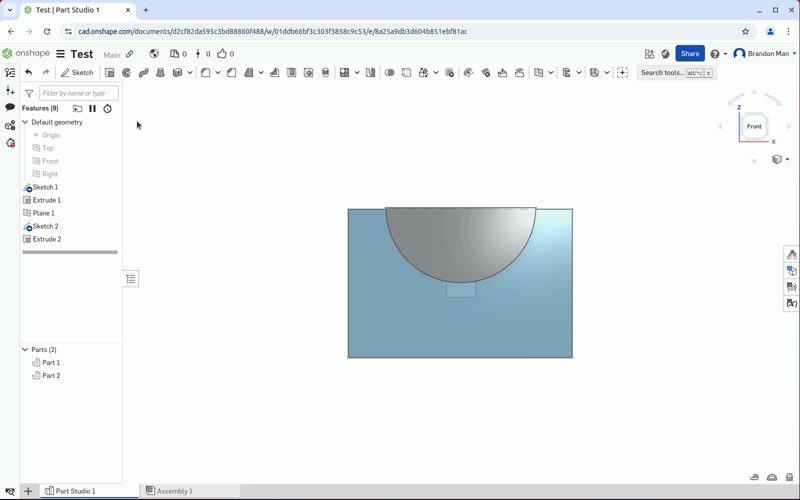
key(shift+7)
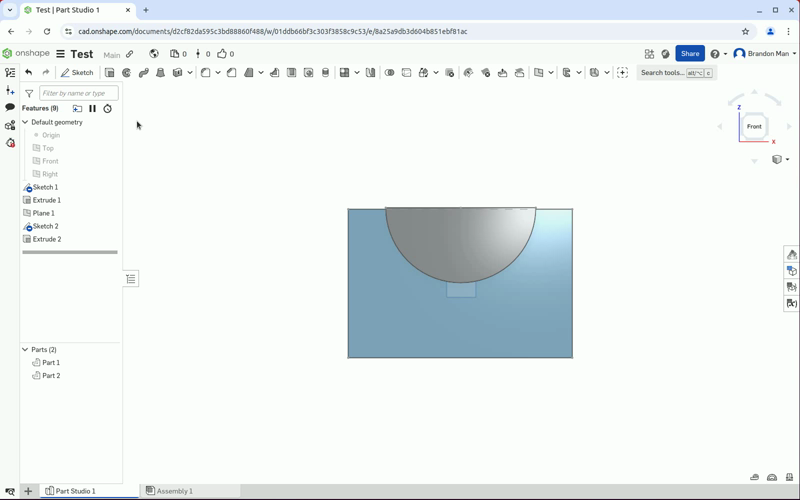
key(left, 2)
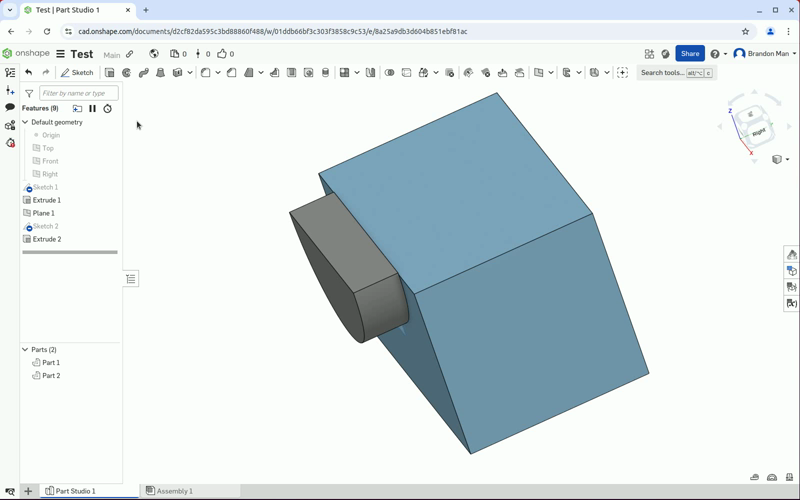
key(down, 2)
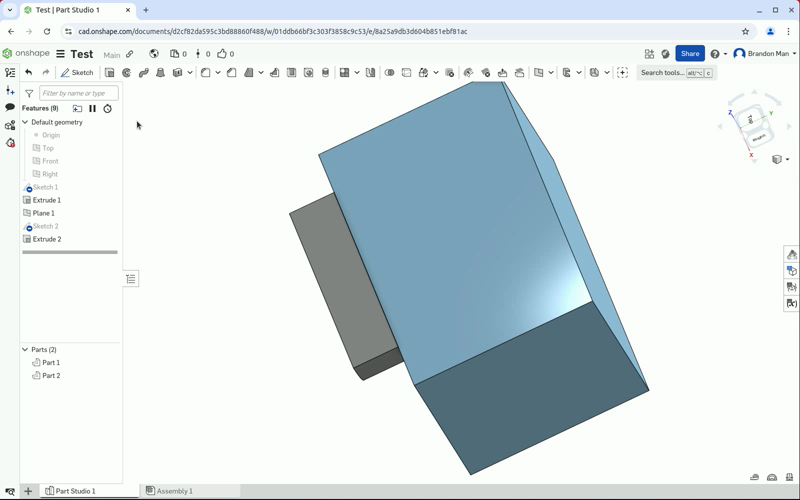
key(up, 2)
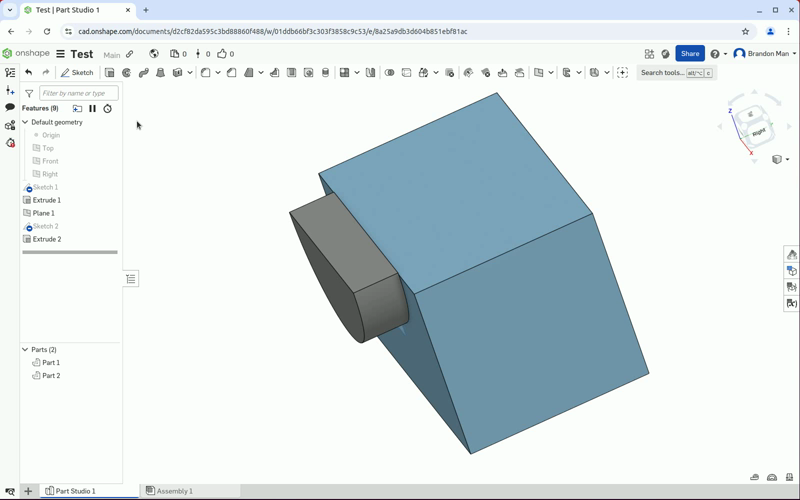
key(right, 2)
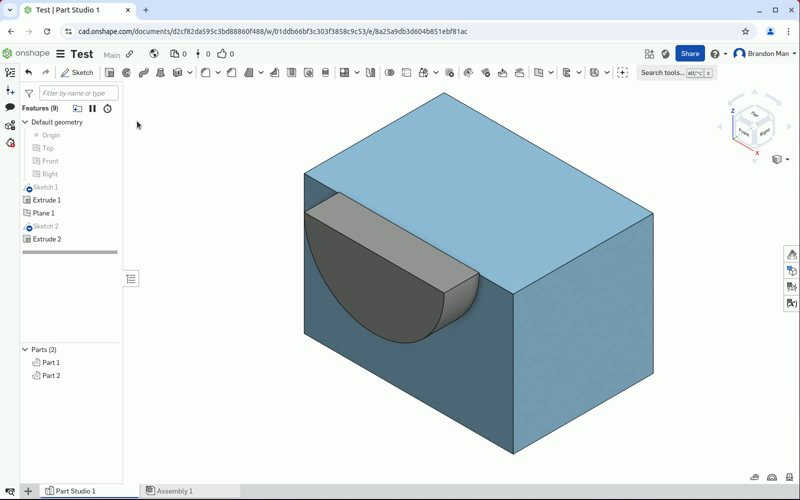
mouse_move(73, 189)
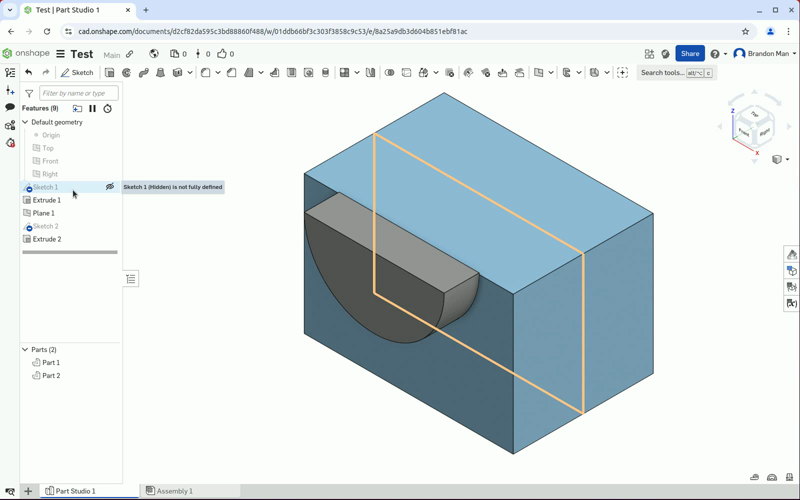
click(73, 189)